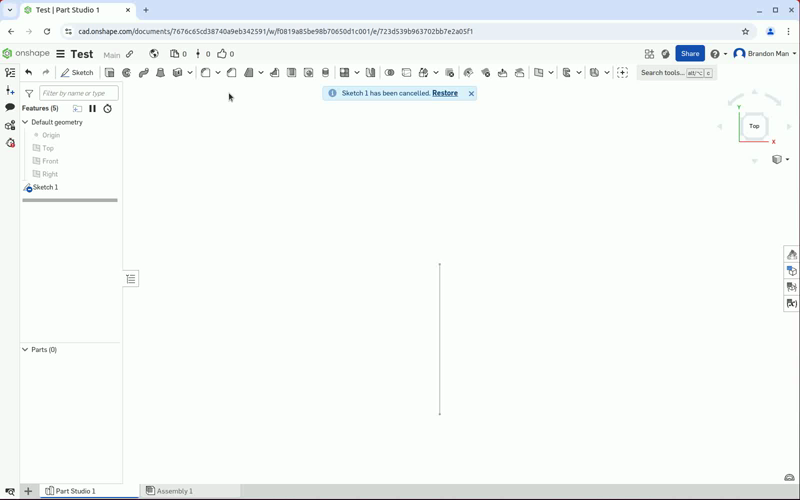
key(shift+h)
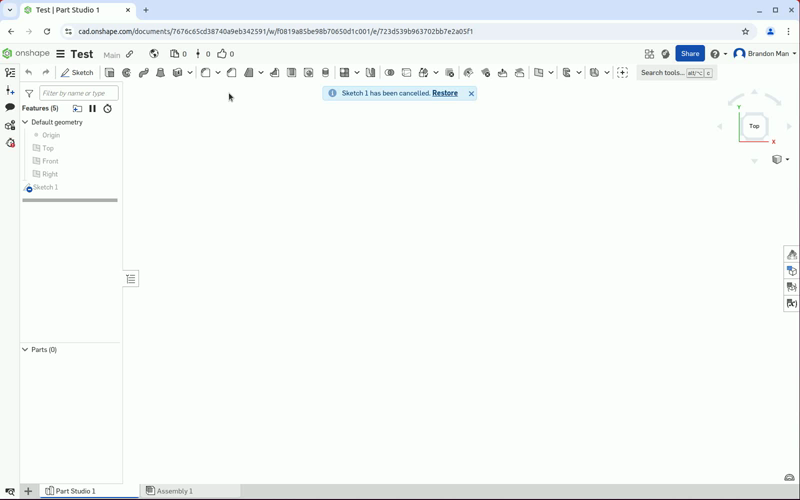
mouse_move(73, 352)
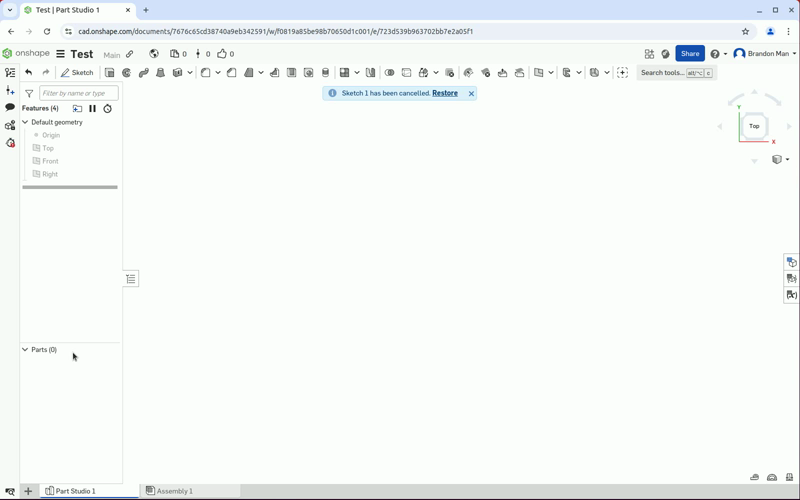
key(y)
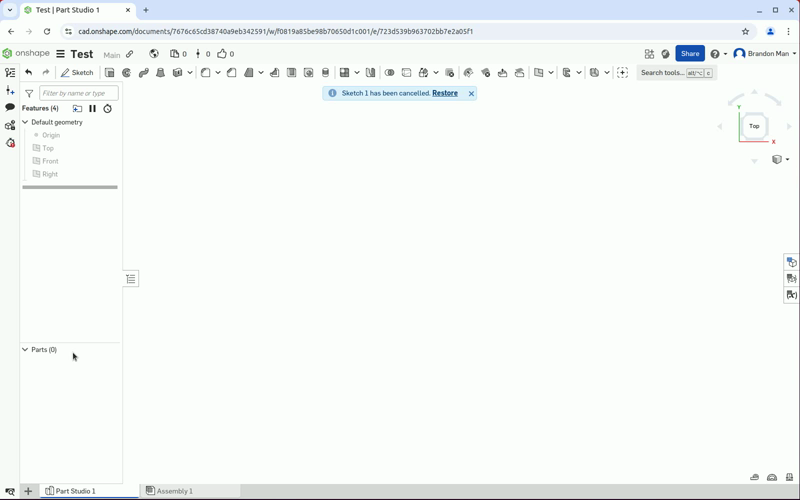
key(shift+p)
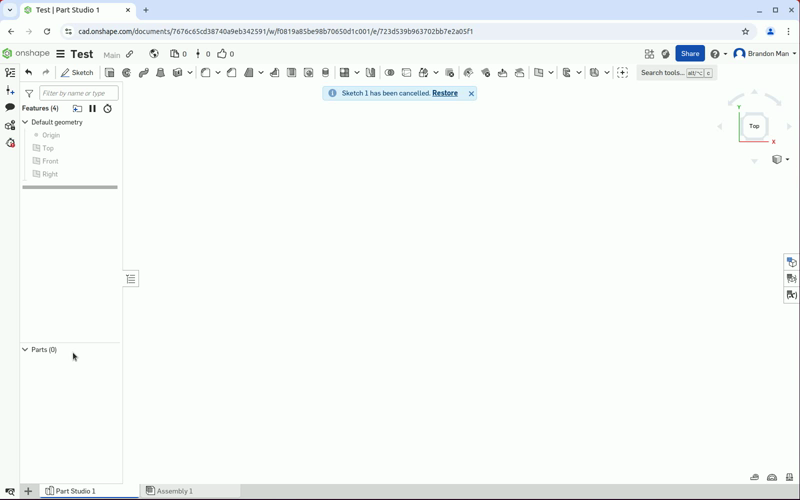
key(space)
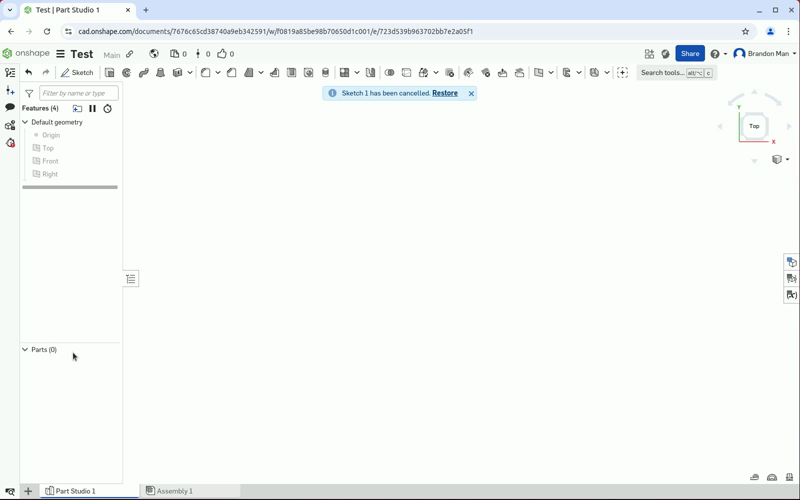
key_down(shift)
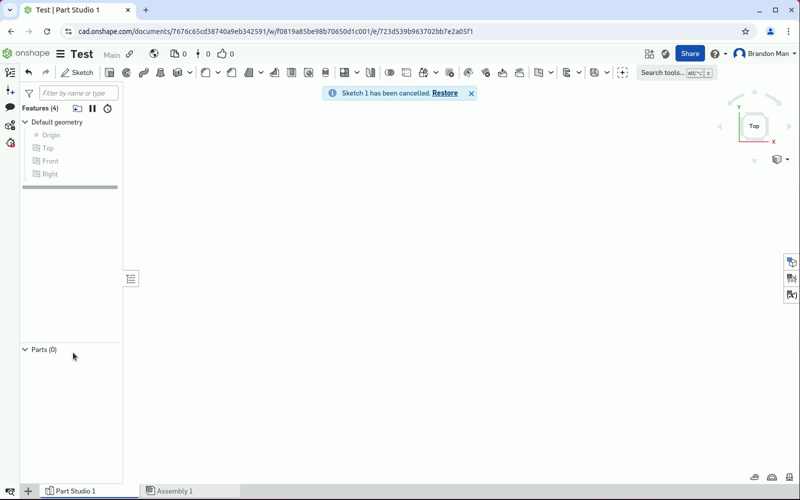
key(up)
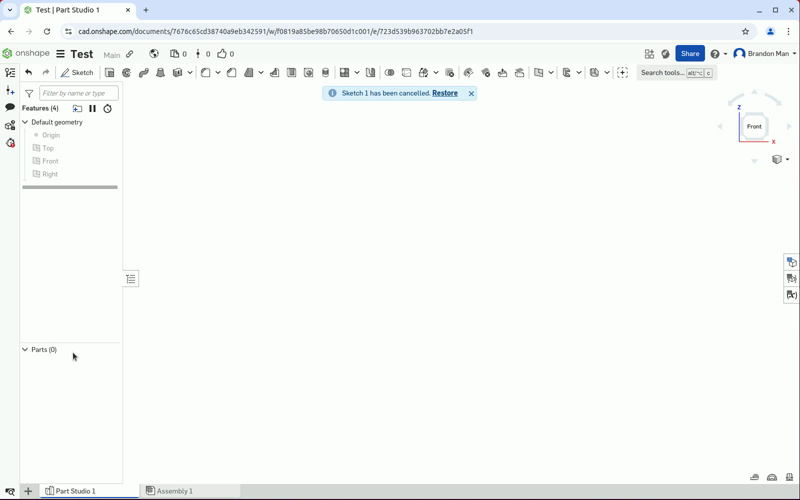
key_up(shift)
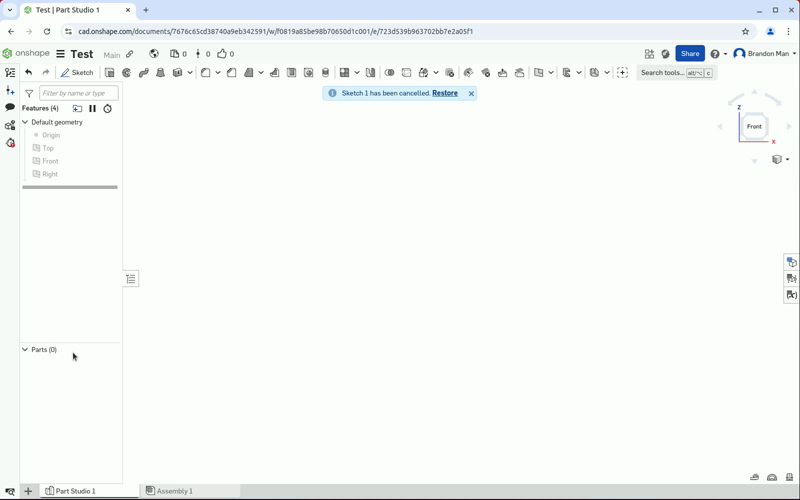
key(space)
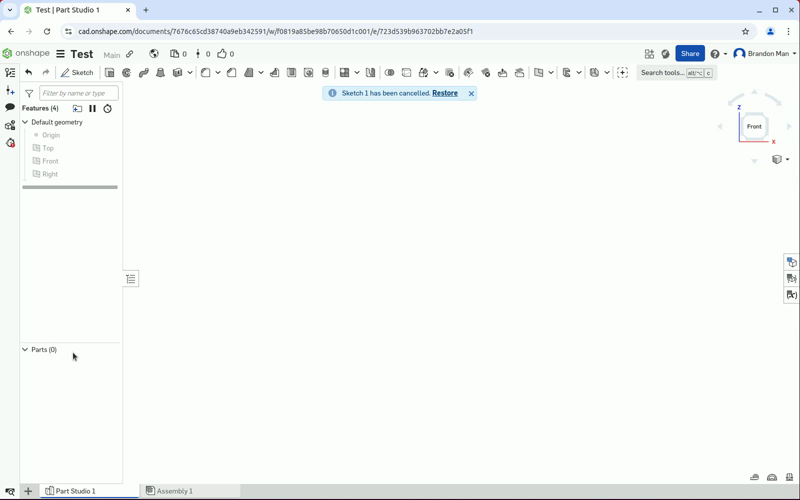
key_down(shift)
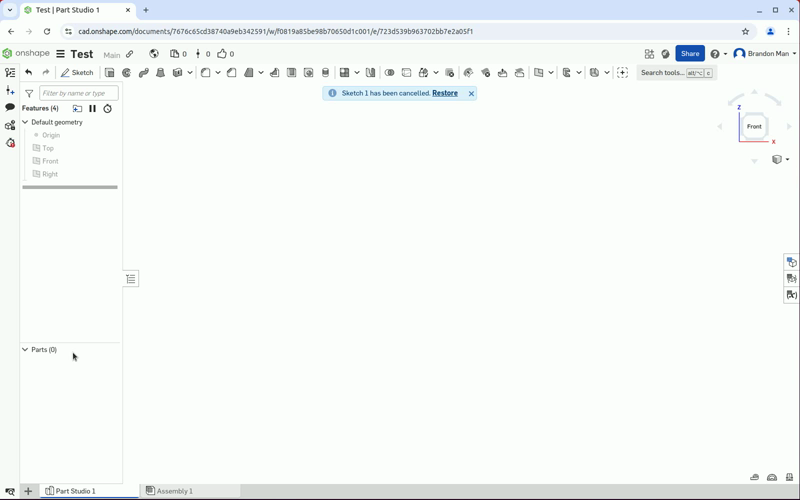
key(left)
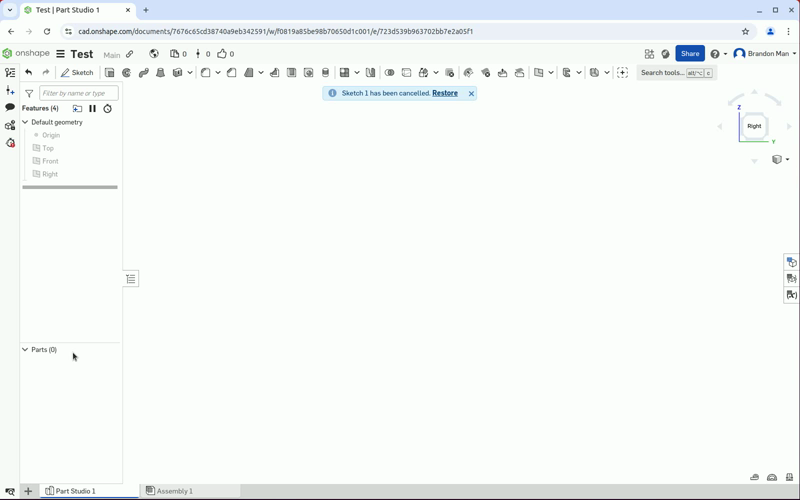
key_up(shift)
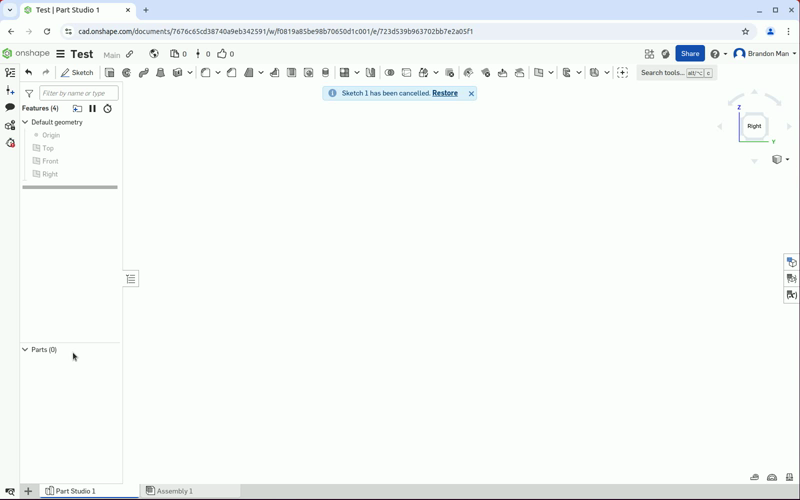
mouse_move(73, 352)
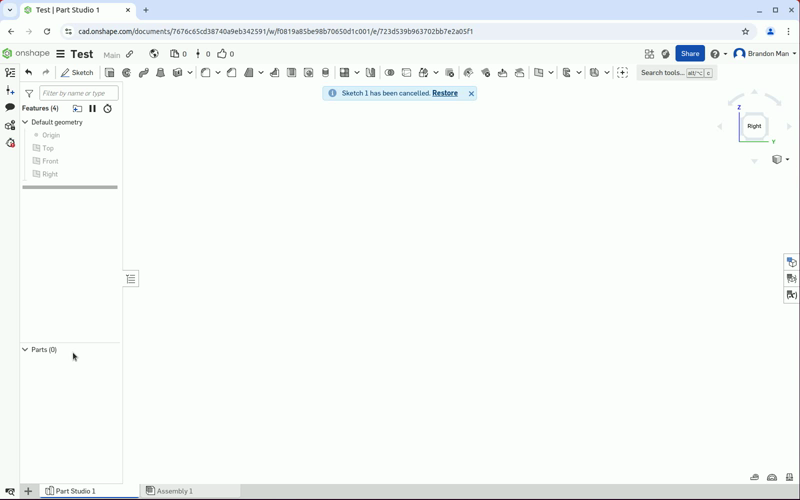
key(shift+y)
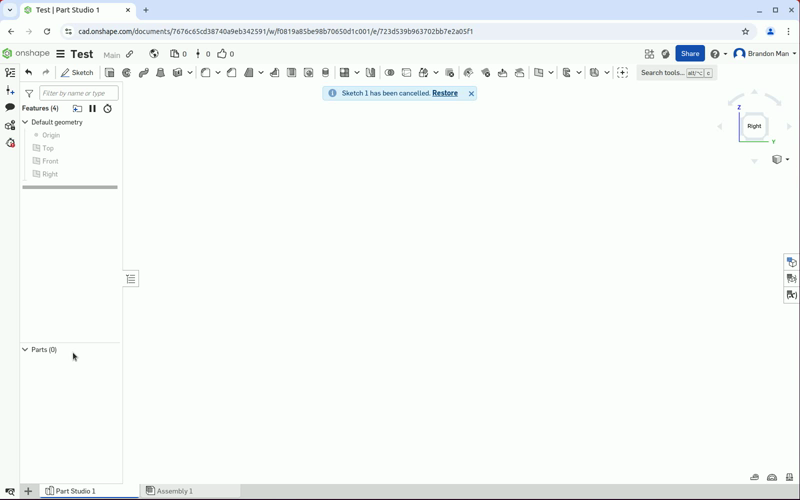
key(shift+s)
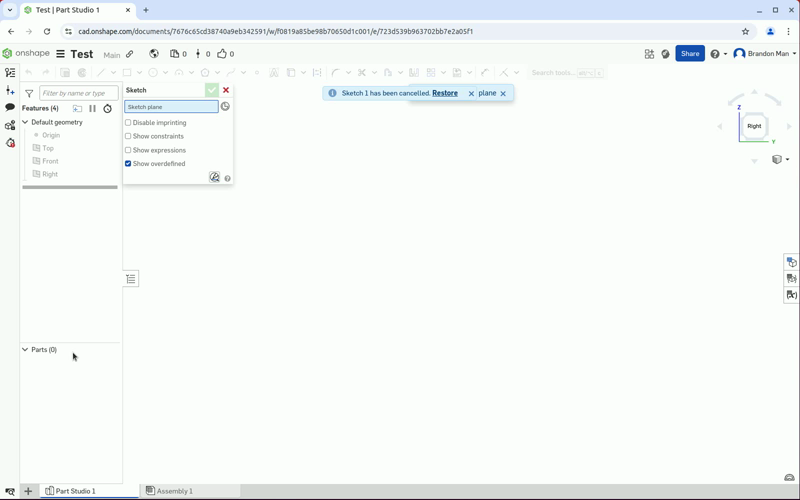
mouse_move(73, 176)
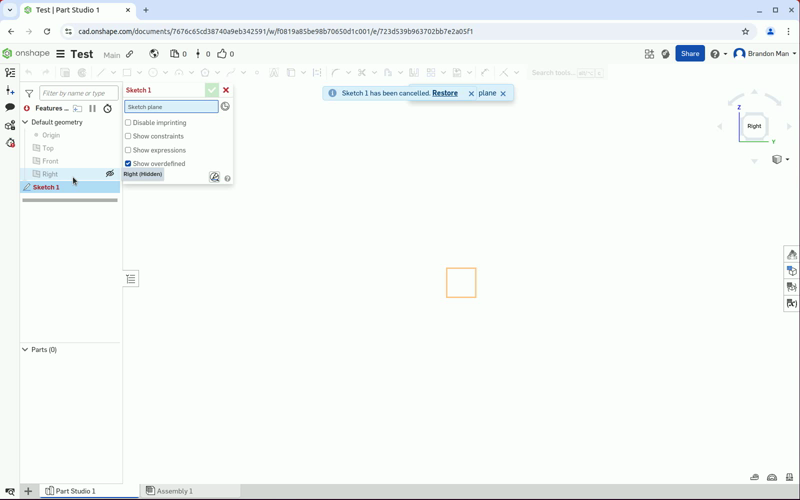
click(73, 176)
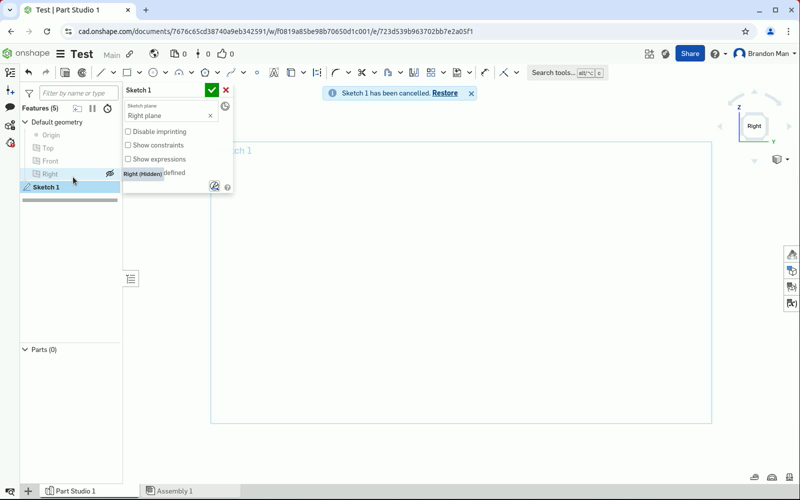
mouse_move(73, 352)
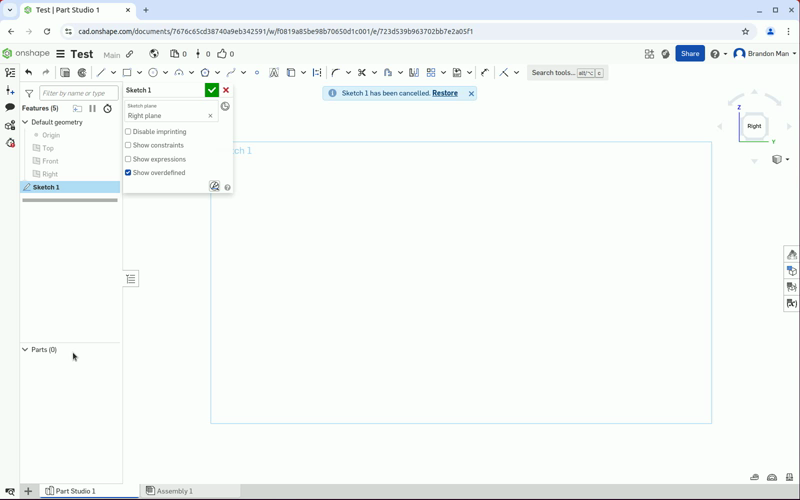
key(y)
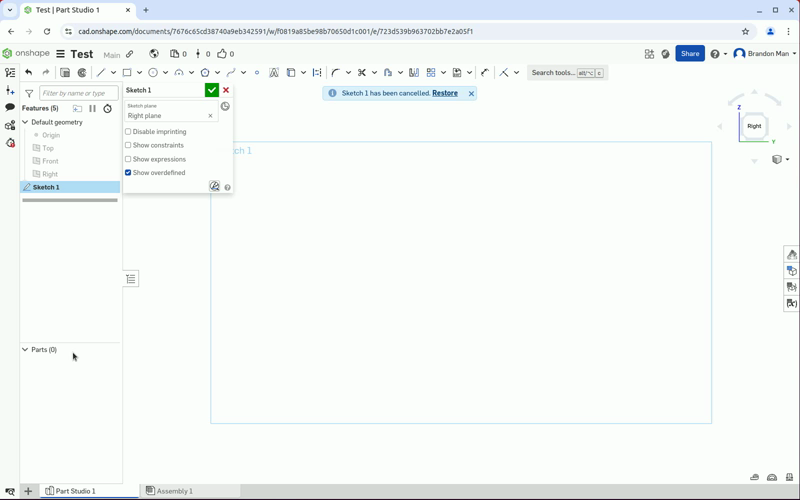
key(c)
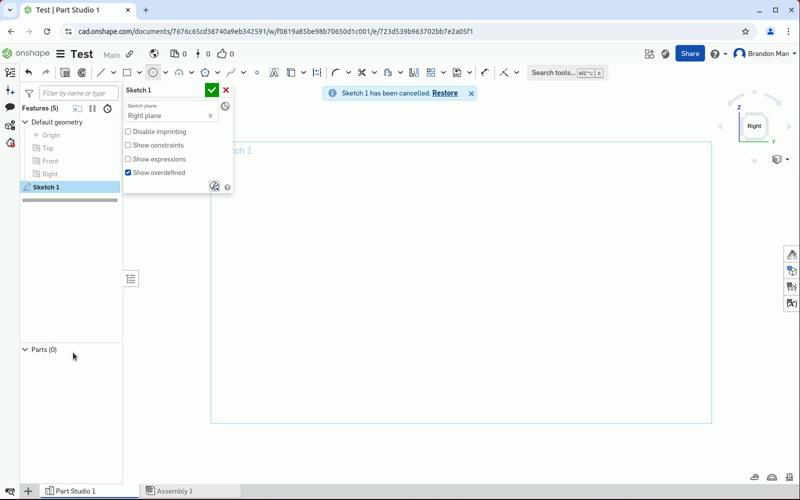
key_down(shift)
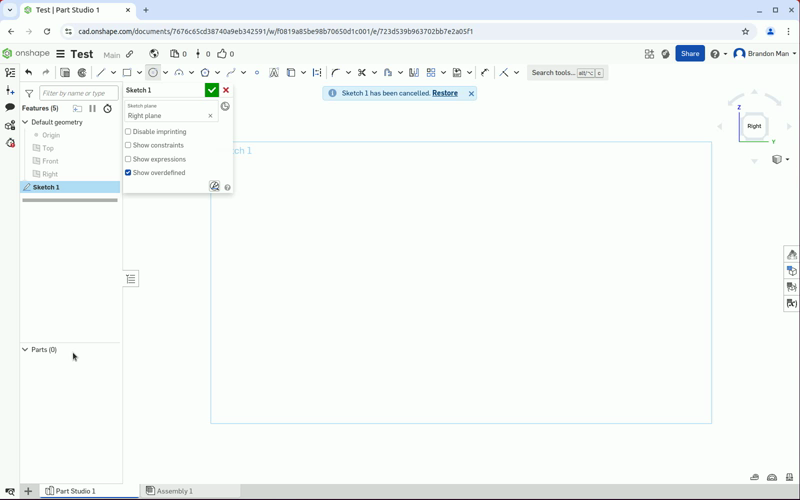
mouse_move(460, 282)
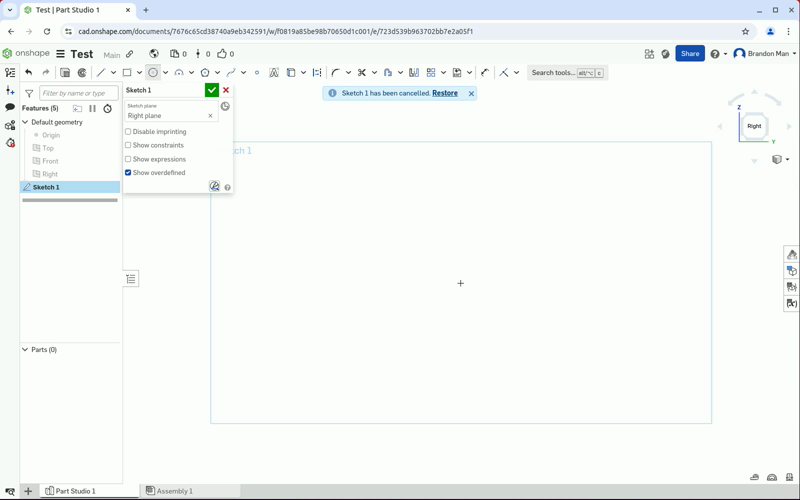
click(460, 282)
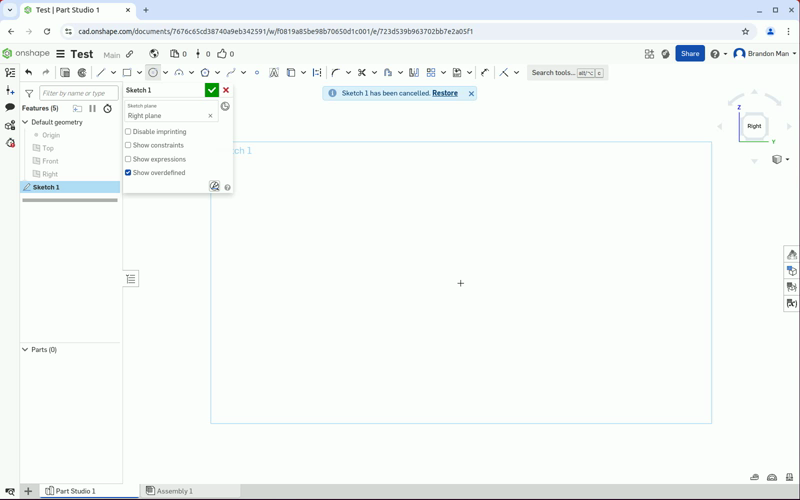
key_up(shift)
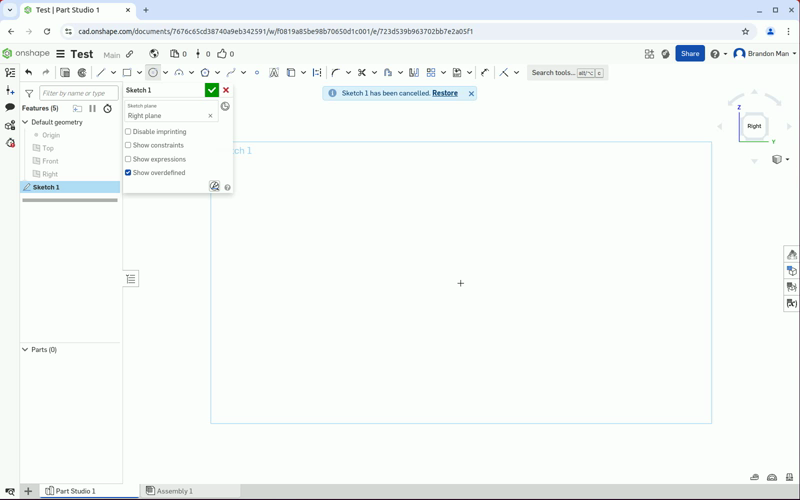
mouse_move(479, 282)
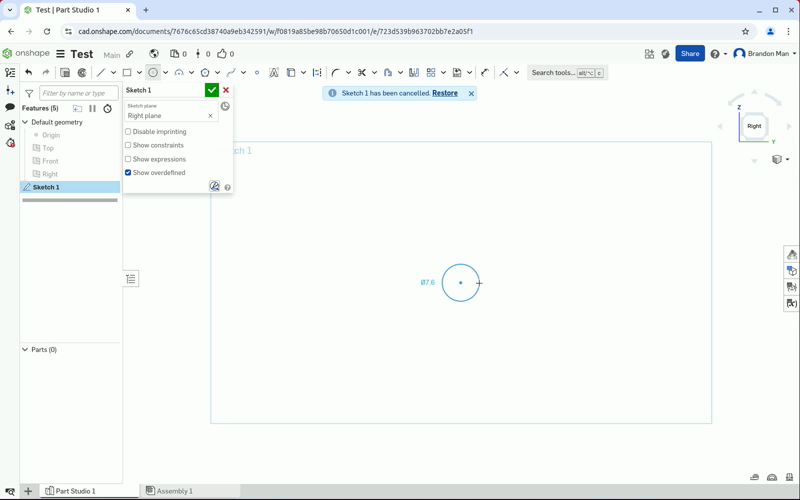
click(479, 282)
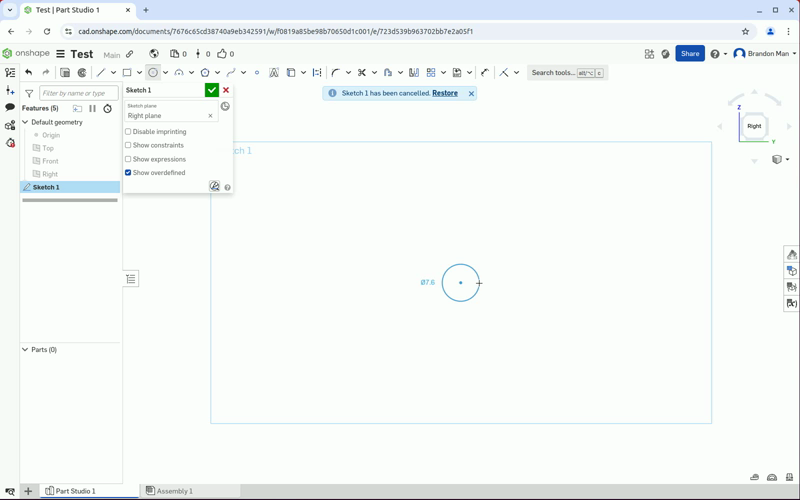
key(esc)
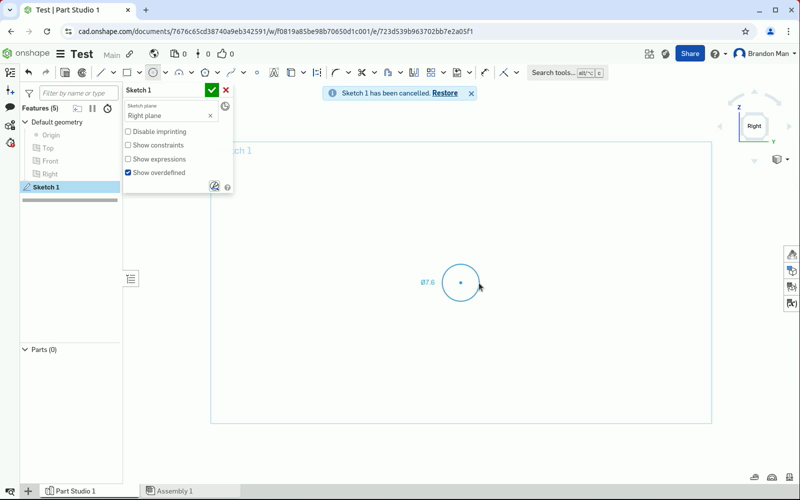
key(c)
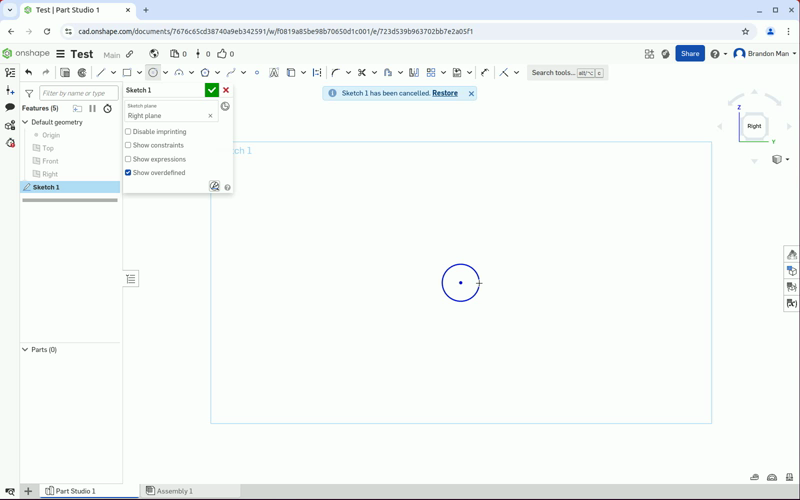
key_down(shift)
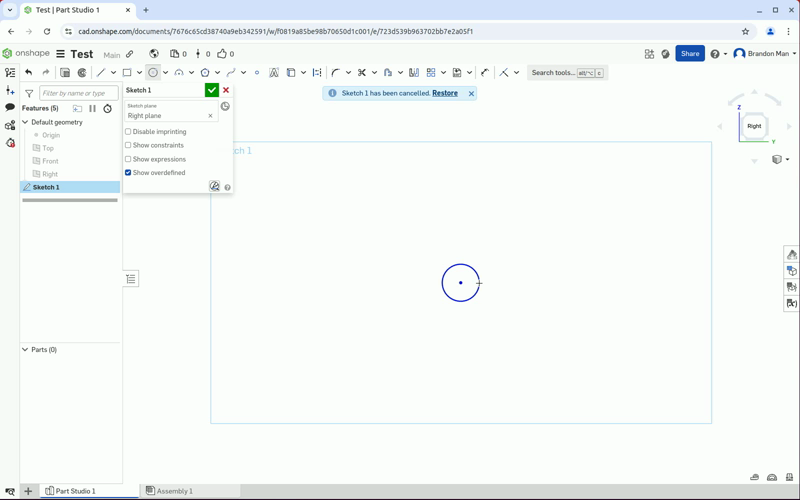
mouse_move(460, 282)
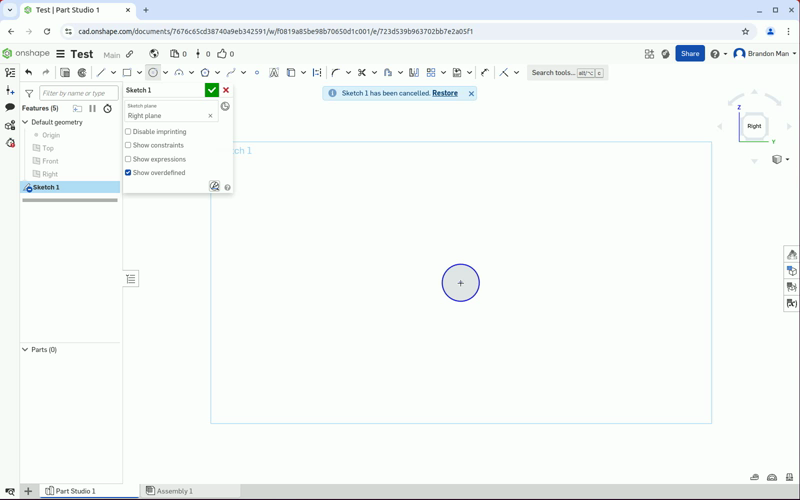
click(460, 282)
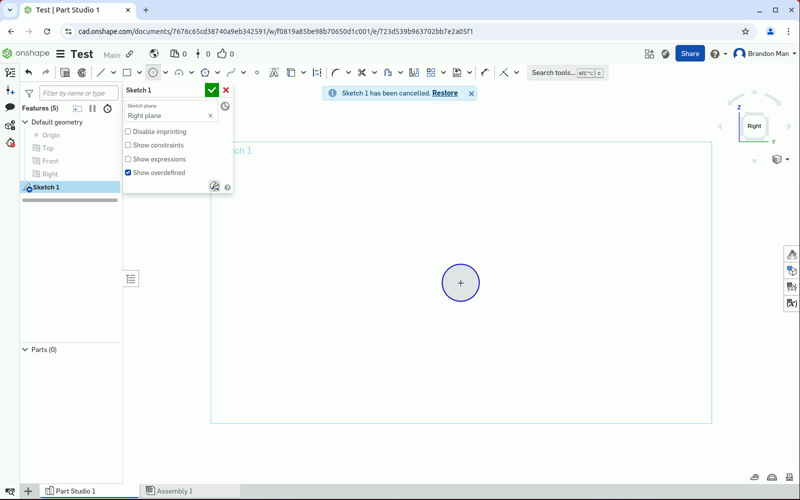
key_up(shift)
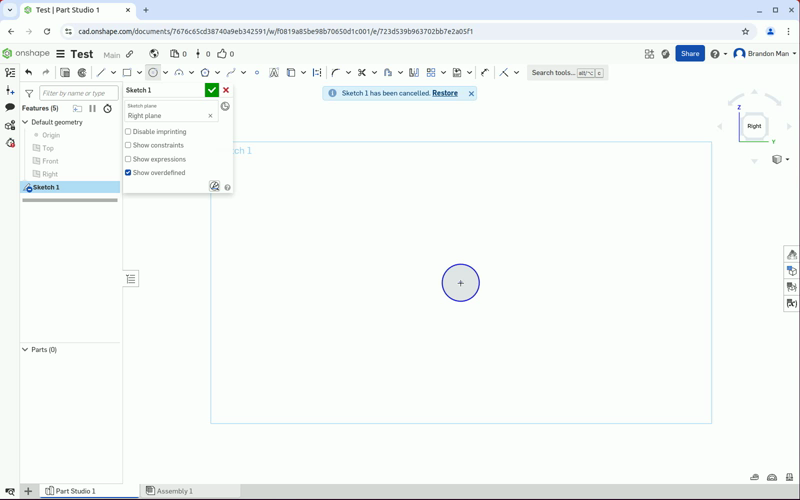
mouse_move(472, 282)
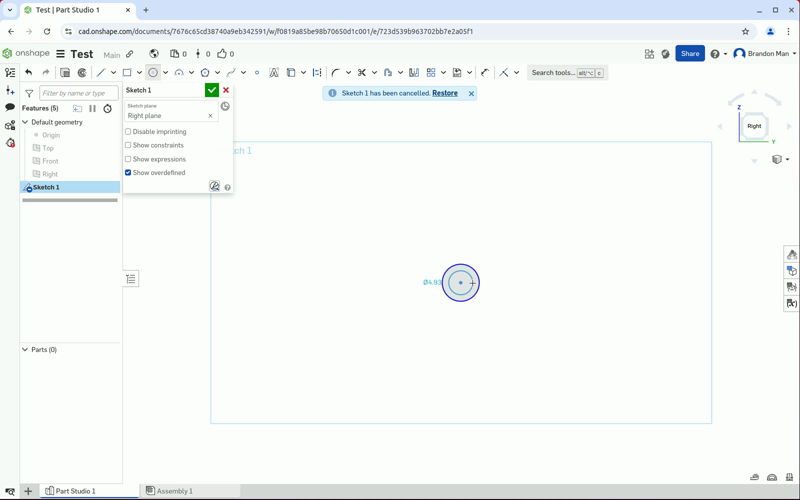
click(472, 282)
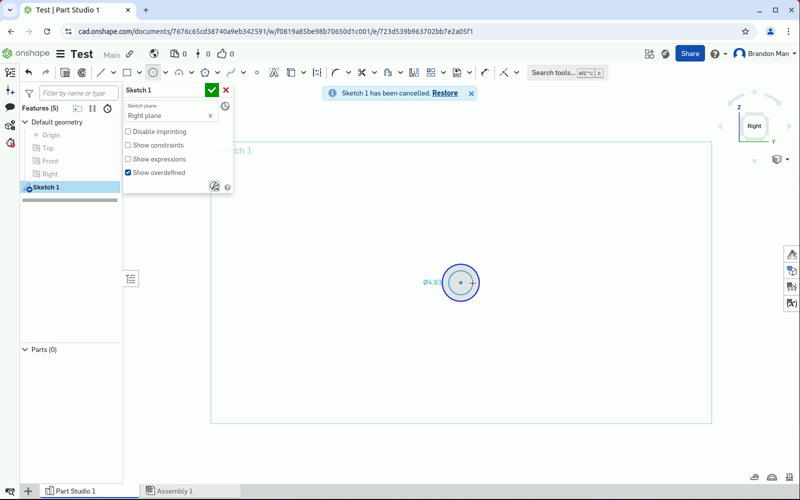
key(esc)
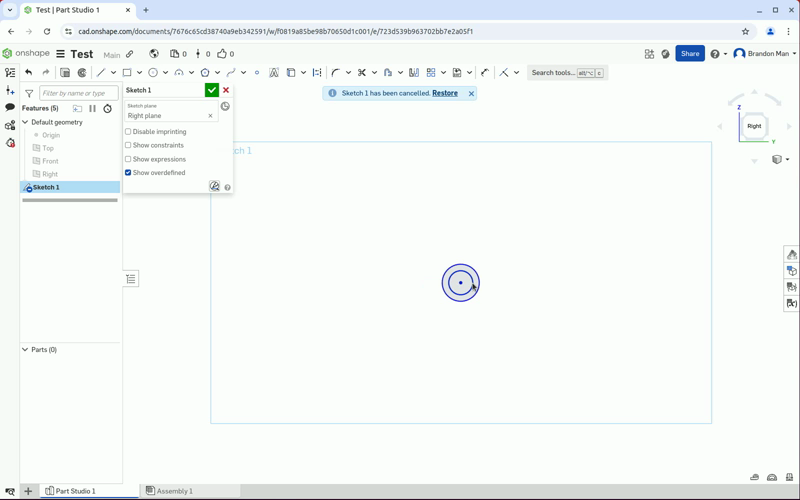
mouse_move(466, 299)
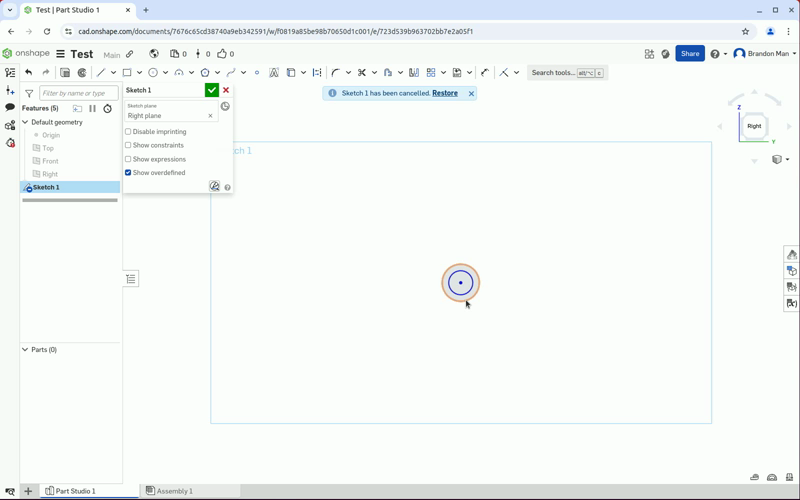
scroll(6)
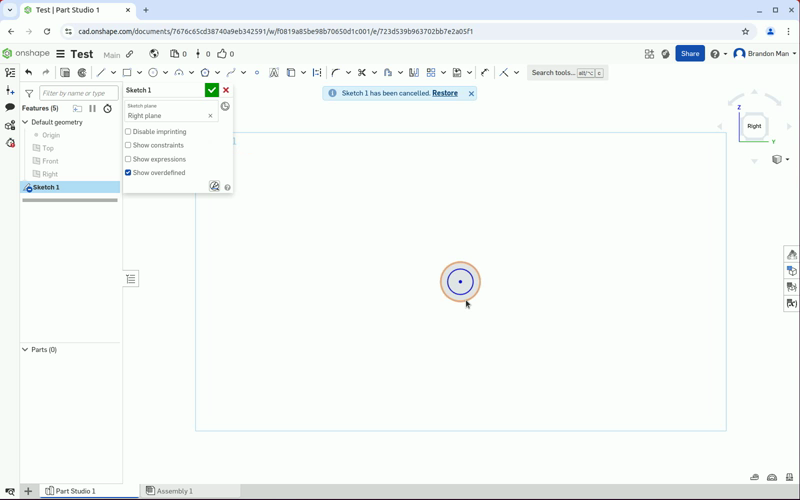
scroll(6)
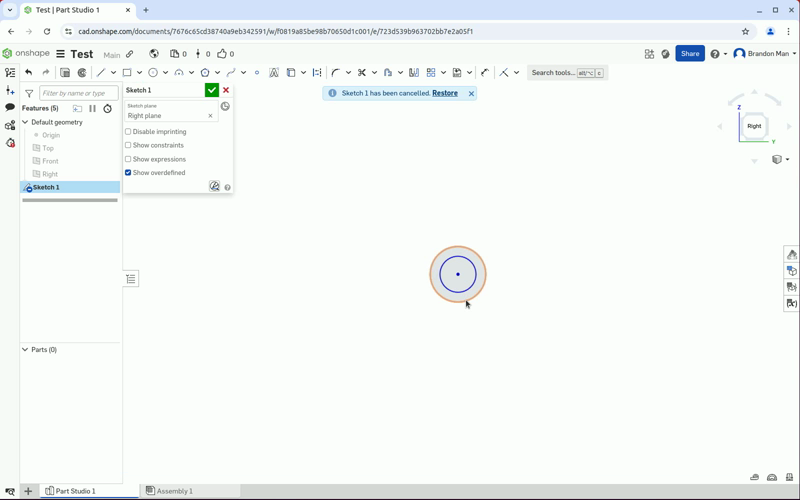
scroll(6)
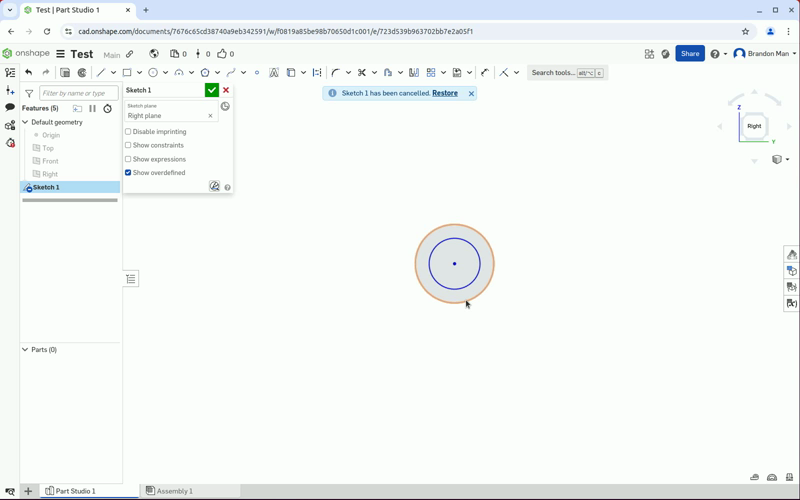
scroll(6)
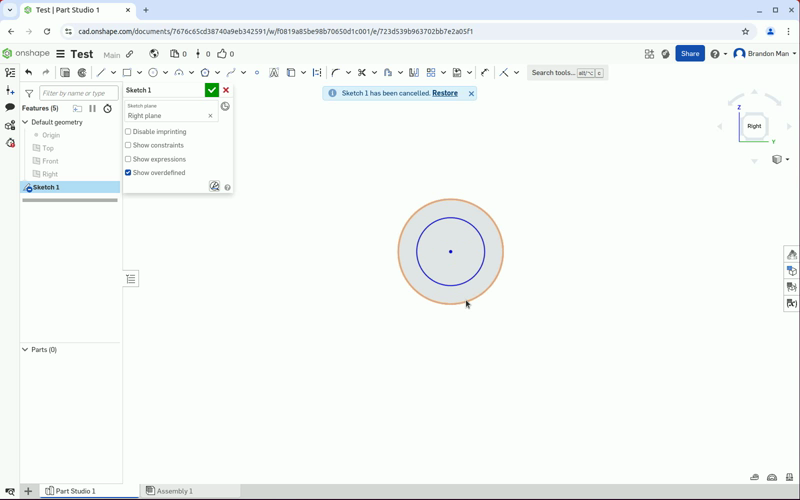
scroll(6)
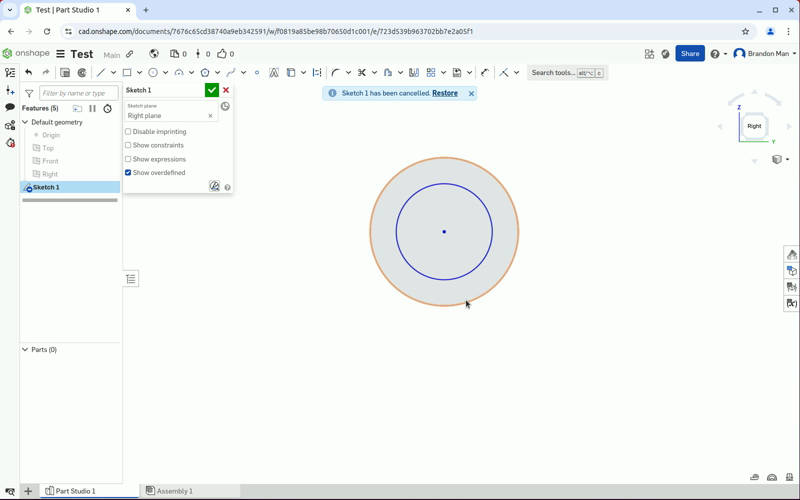
scroll(6)
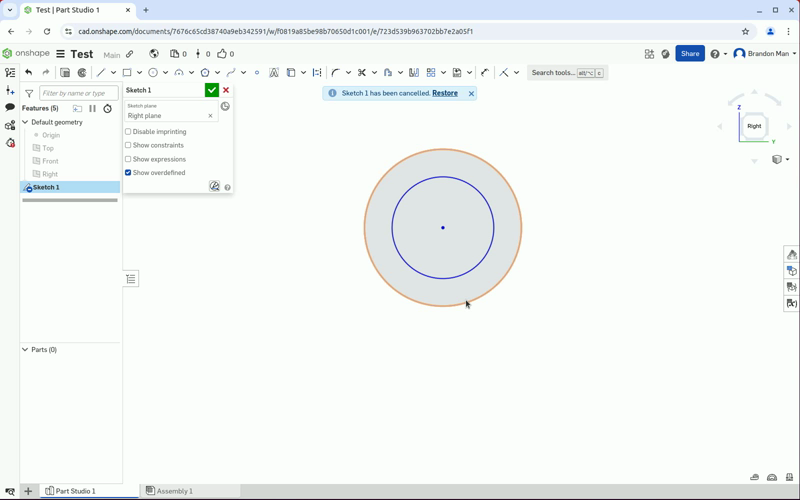
scroll(6)
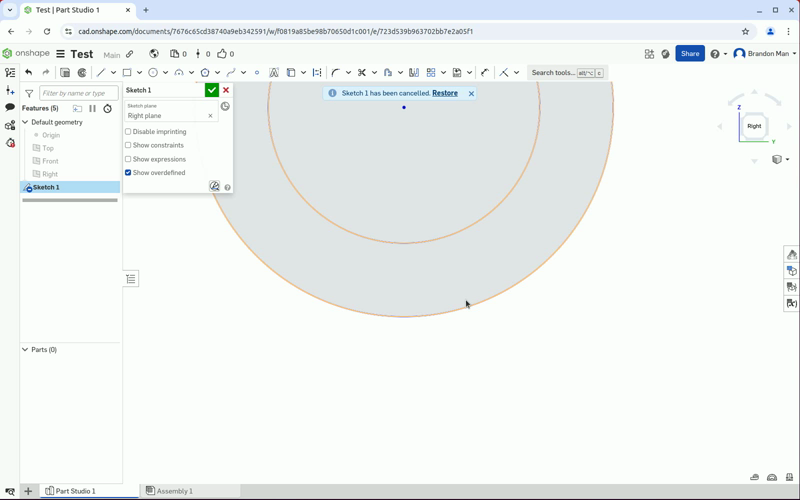
click(466, 299)
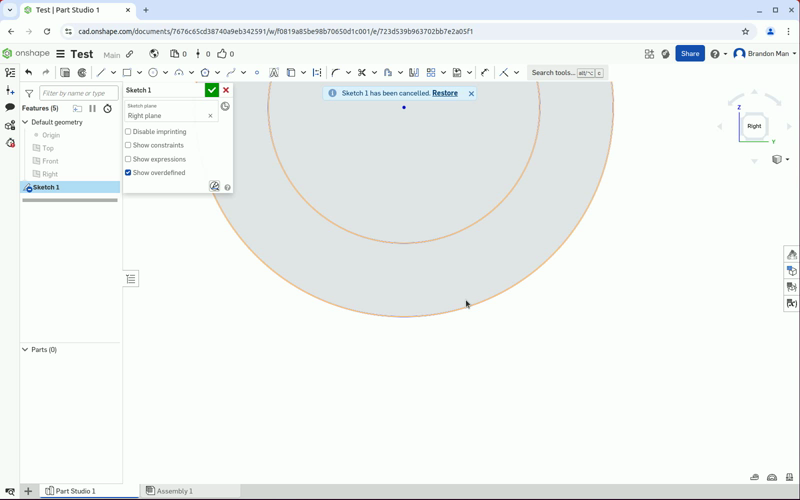
scroll(-6)
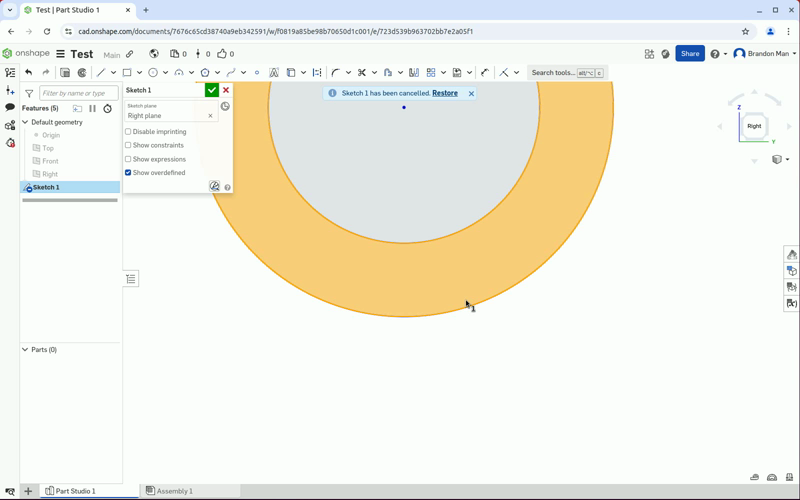
scroll(-6)
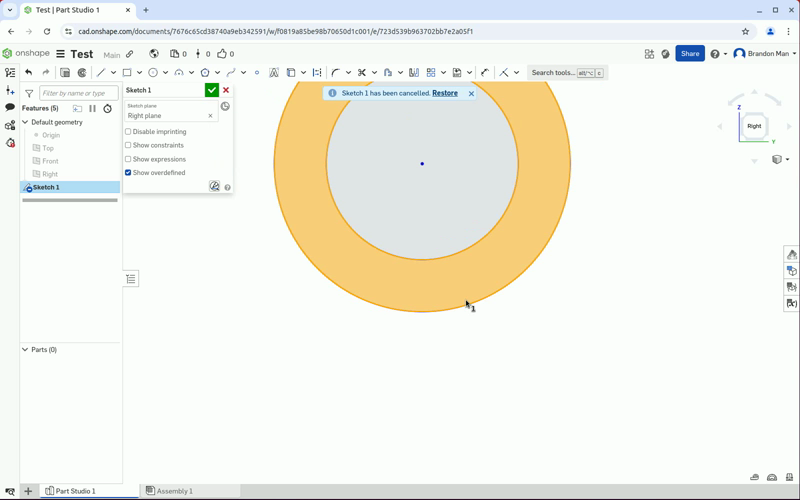
scroll(-6)
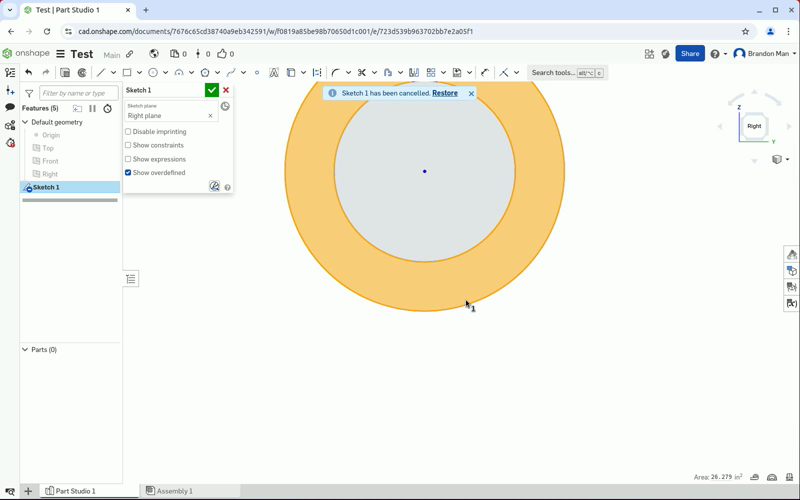
scroll(-6)
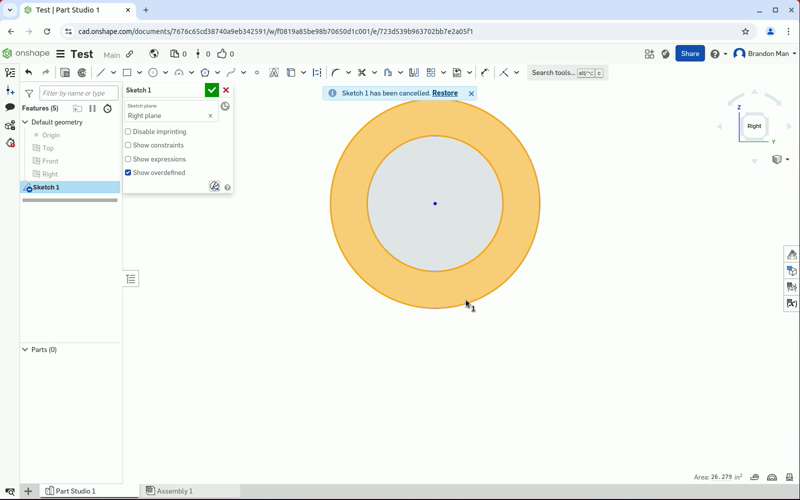
scroll(-6)
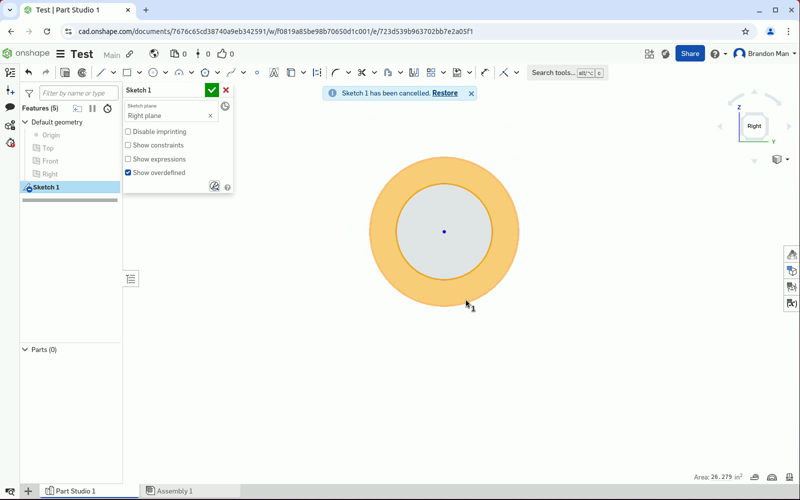
scroll(-6)
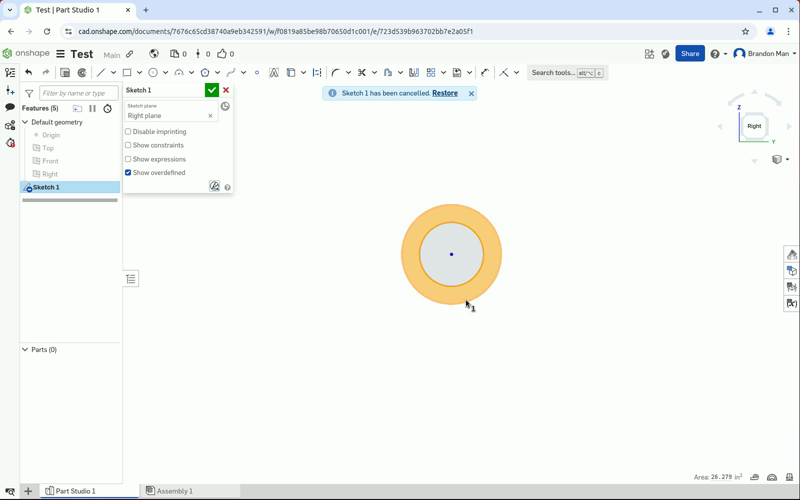
scroll(-6)
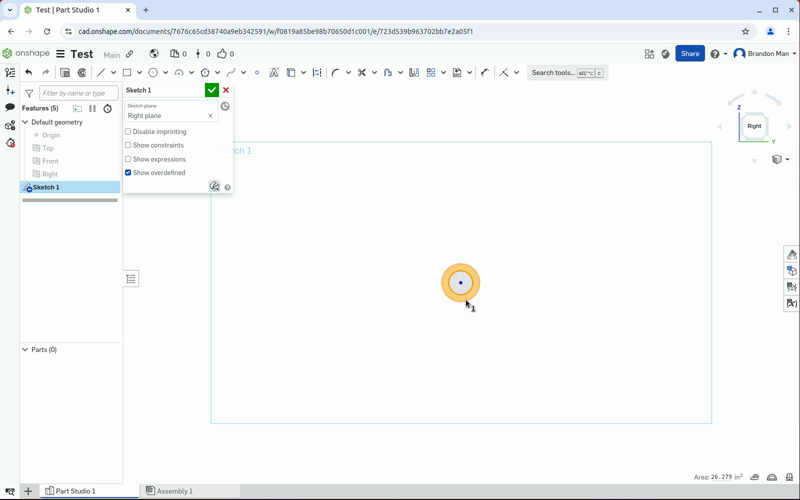
mouse_move(73, 352)
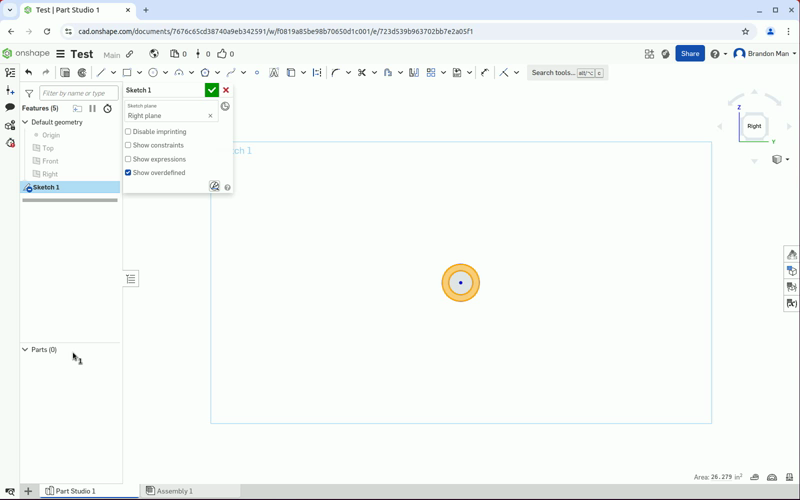
key(shift+y)
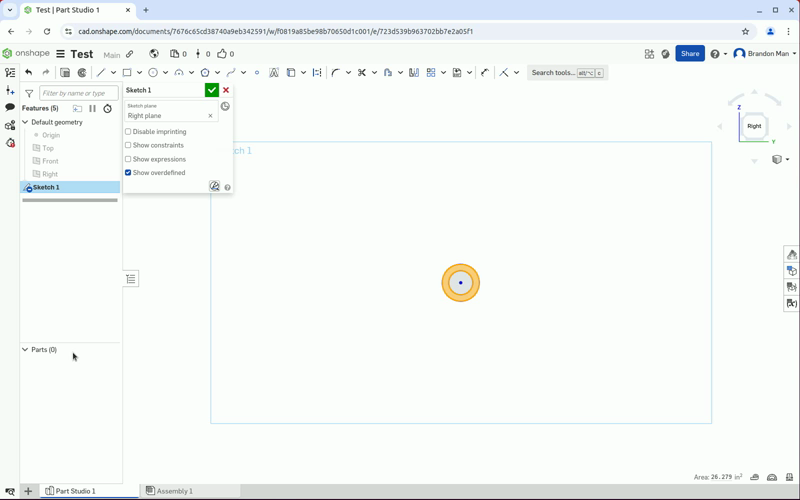
key(shift+e)
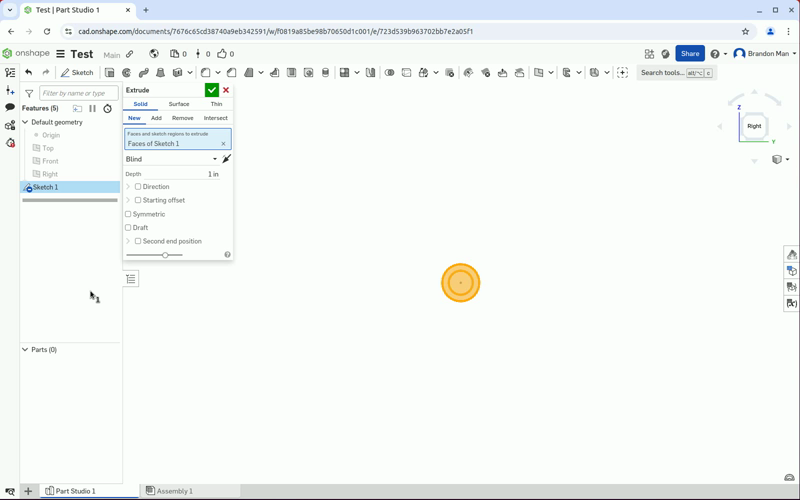
mouse_move(143, 106)
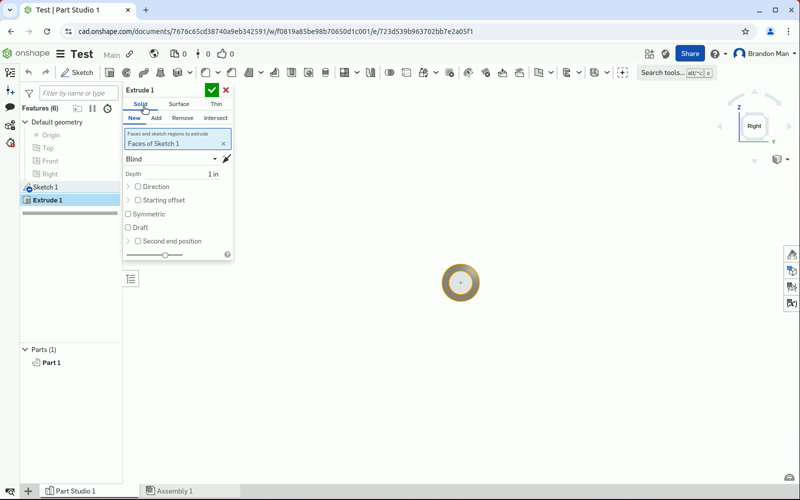
click(143, 106)
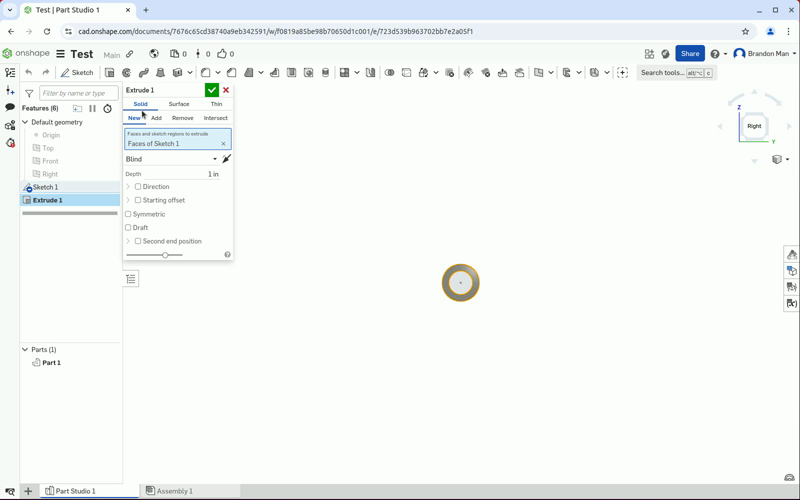
mouse_move(137, 120)
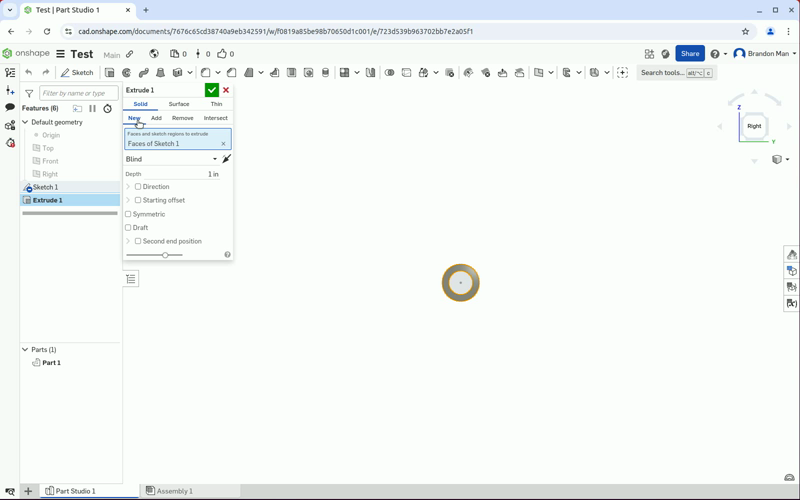
click(137, 120)
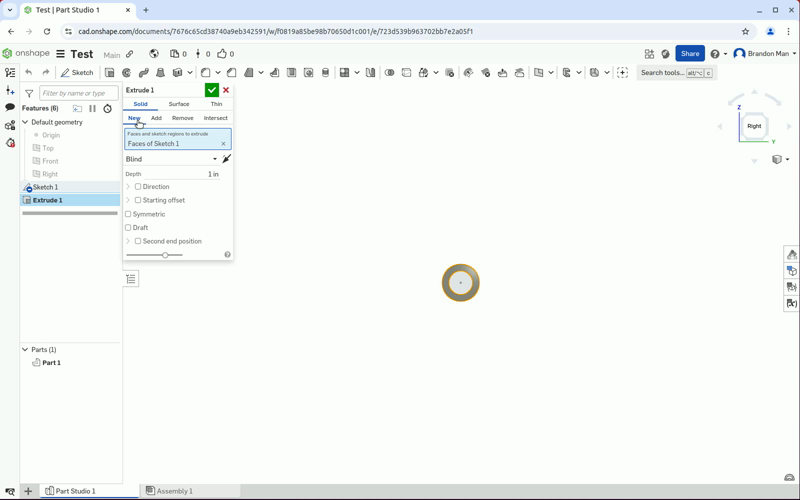
key(tab, 4)
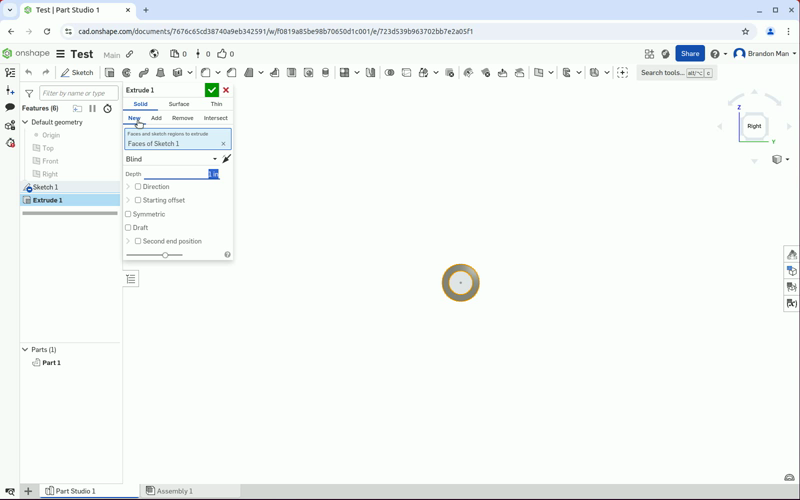
text(-23.108)
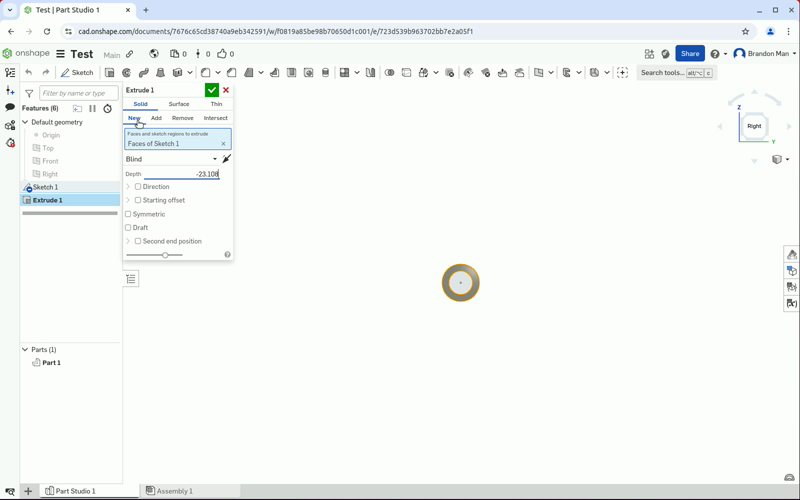
key(tab, 3)
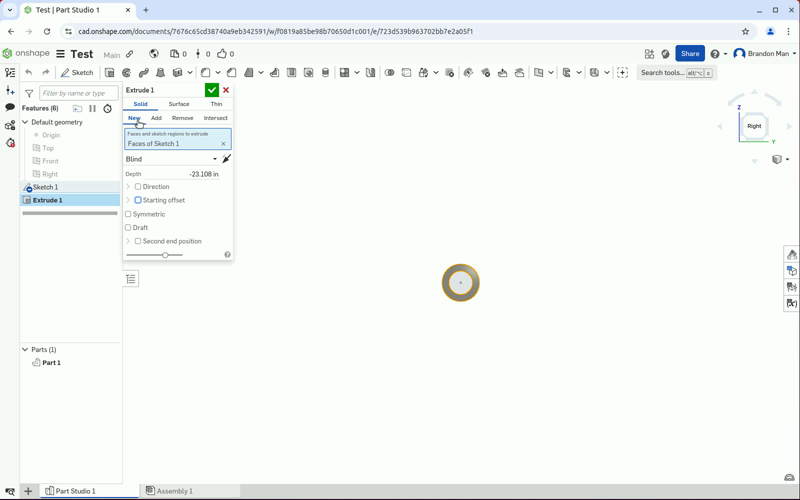
key(tab, 2)
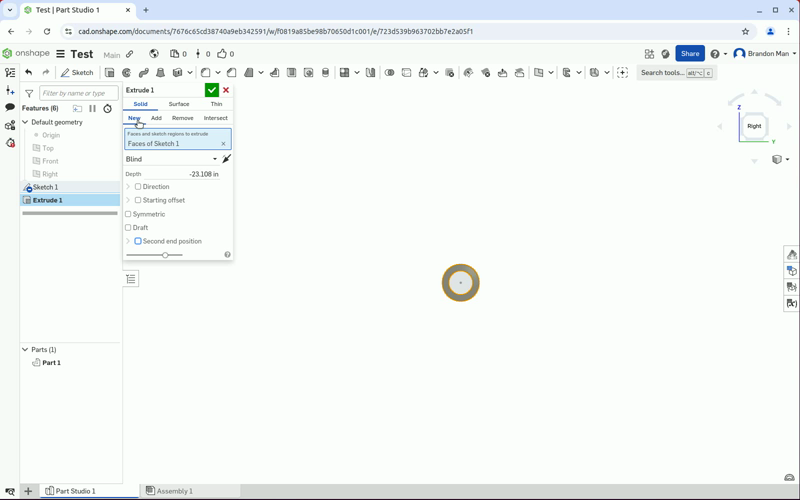
key(space)
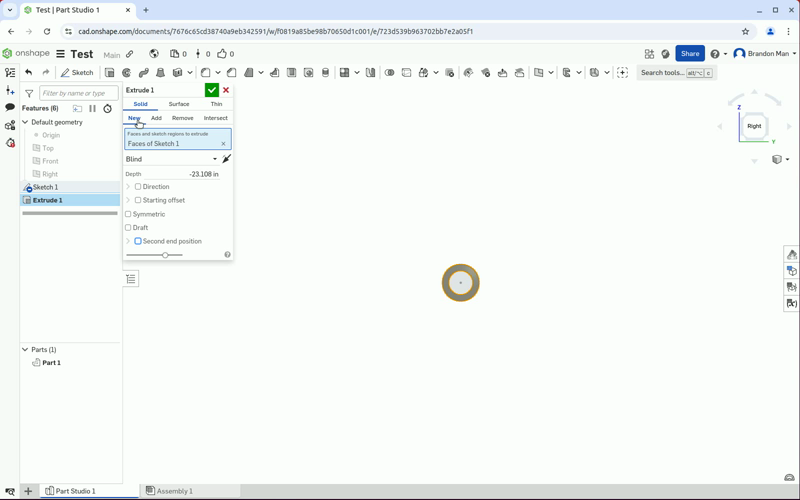
key(tab, 3)
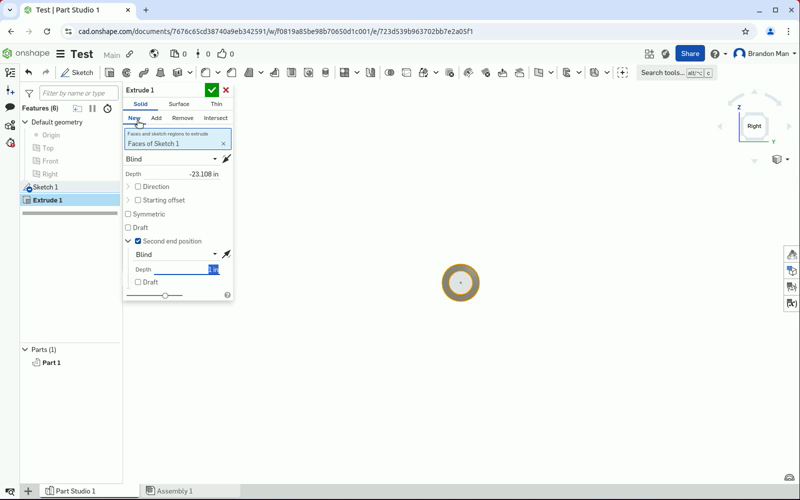
text(1.204)
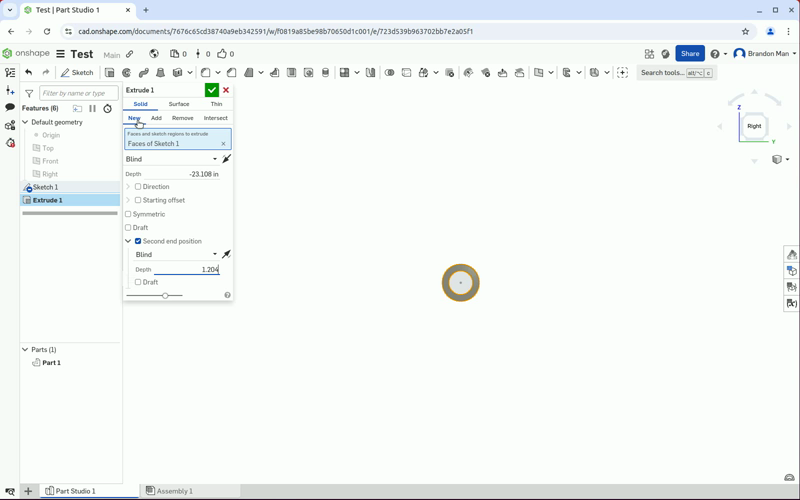
key(enter)
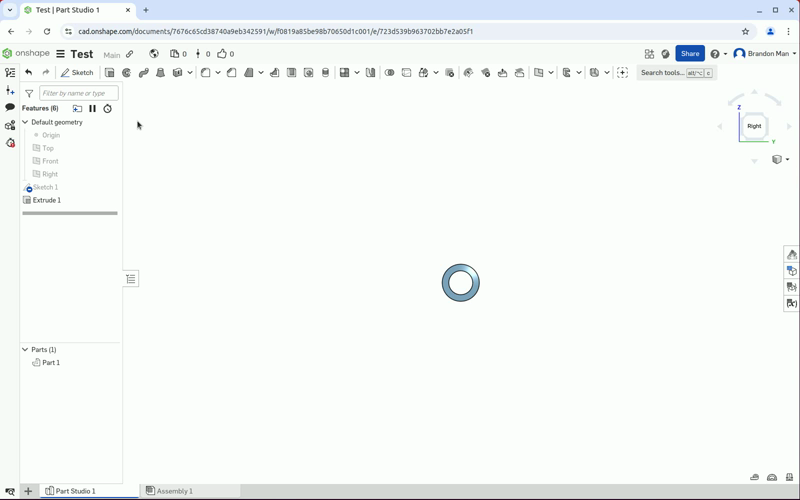
key(shift+h)
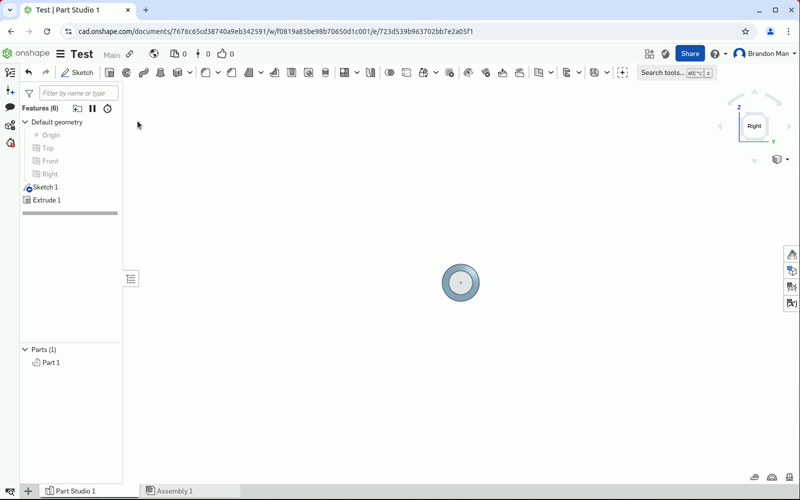
key(shift+h)
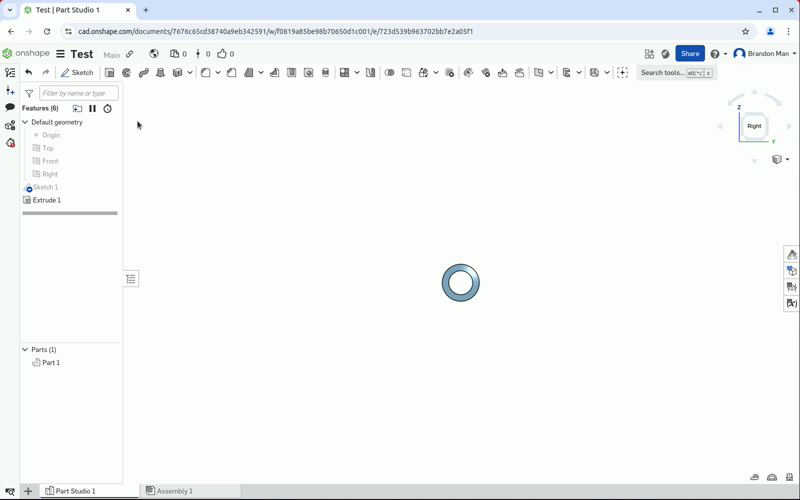
mouse_move(73, 189)
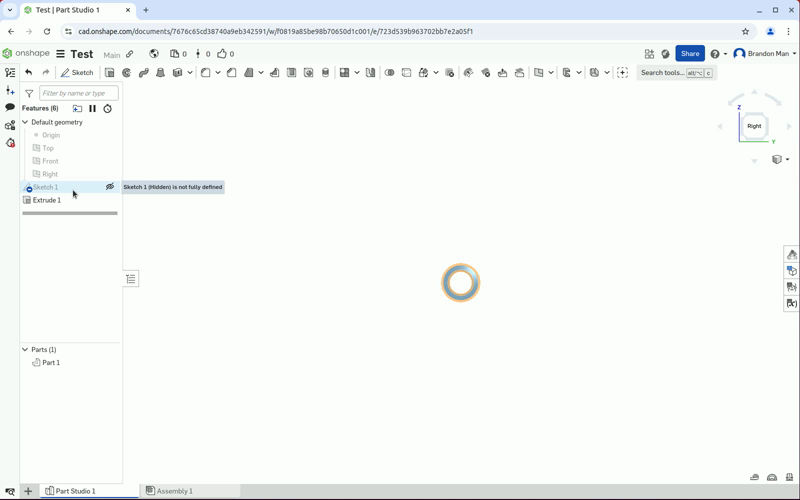
click(73, 189)
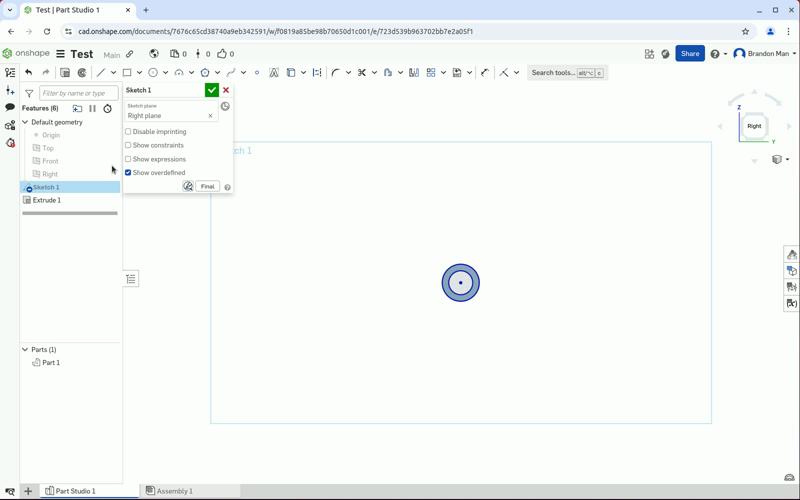
mouse_move(229, 92)
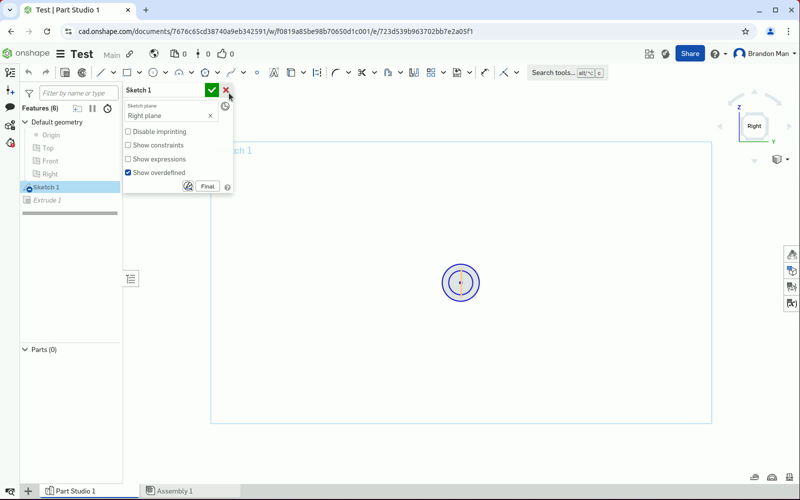
click(229, 92)
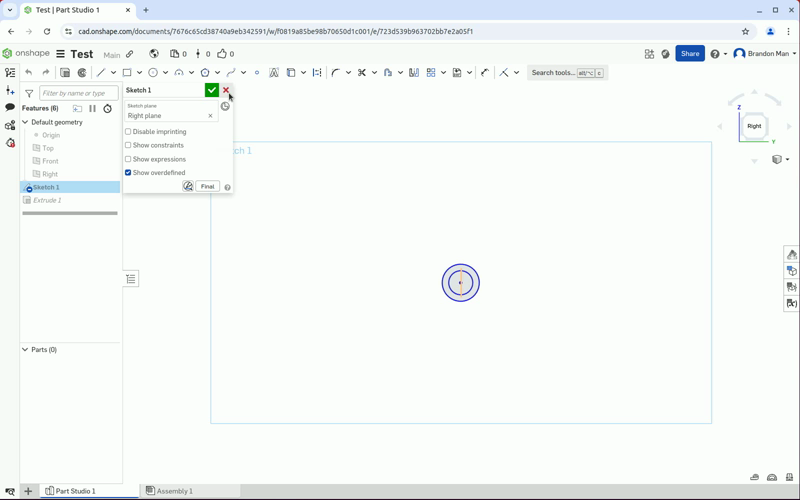
key(shift+s)
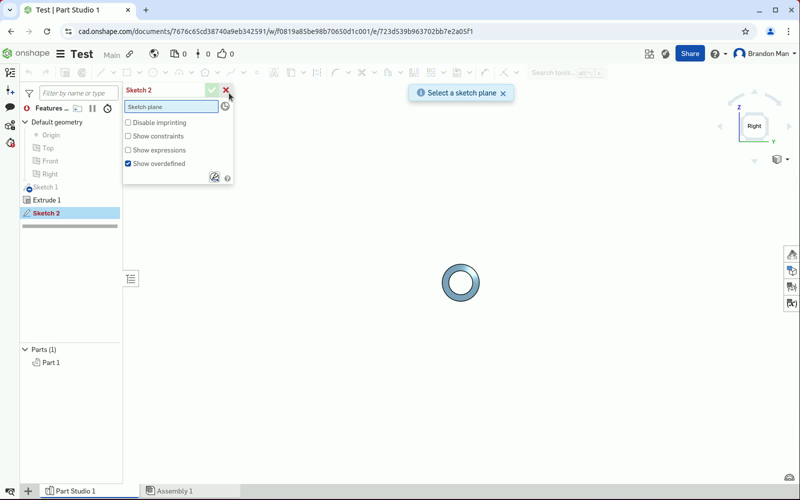
mouse_move(73, 176)
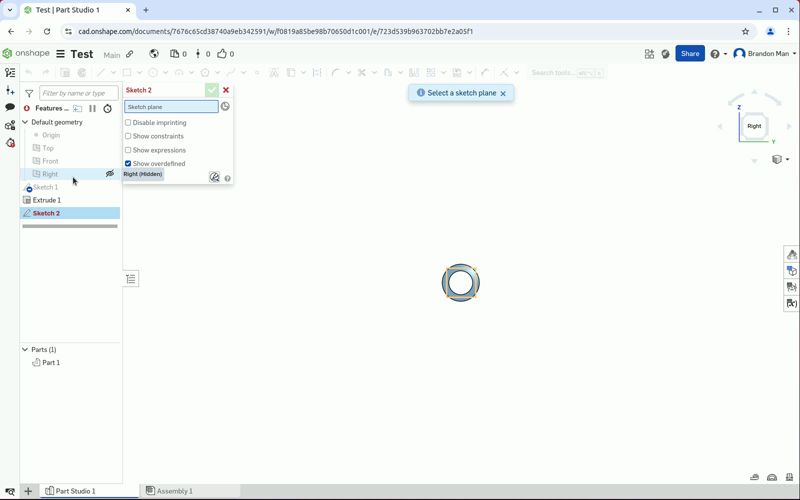
click(73, 176)
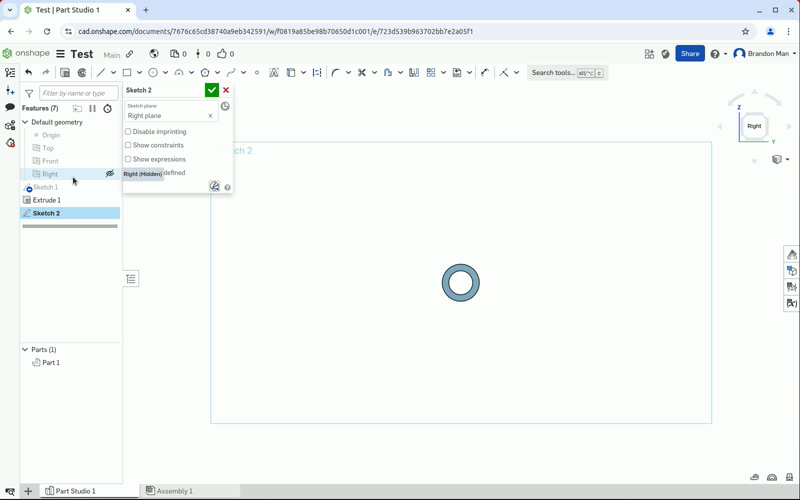
mouse_move(73, 352)
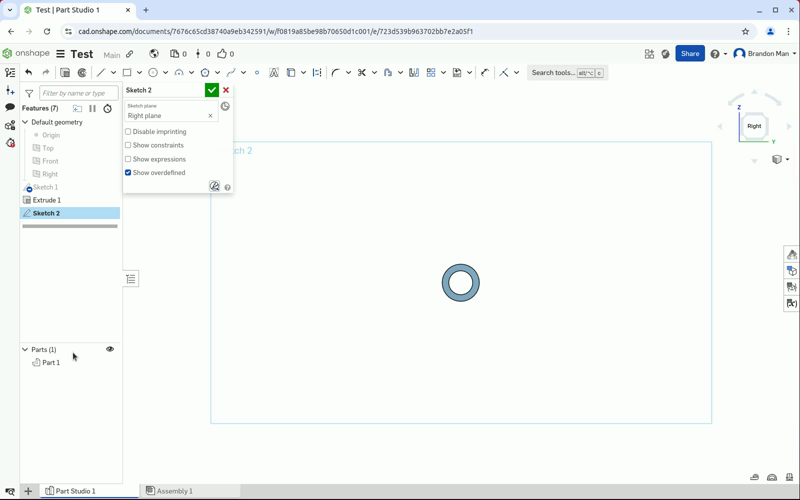
key(y)
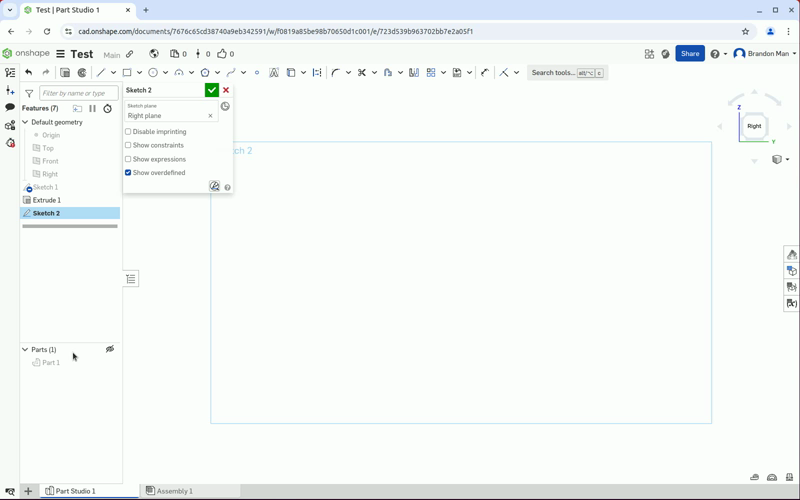
key(c)
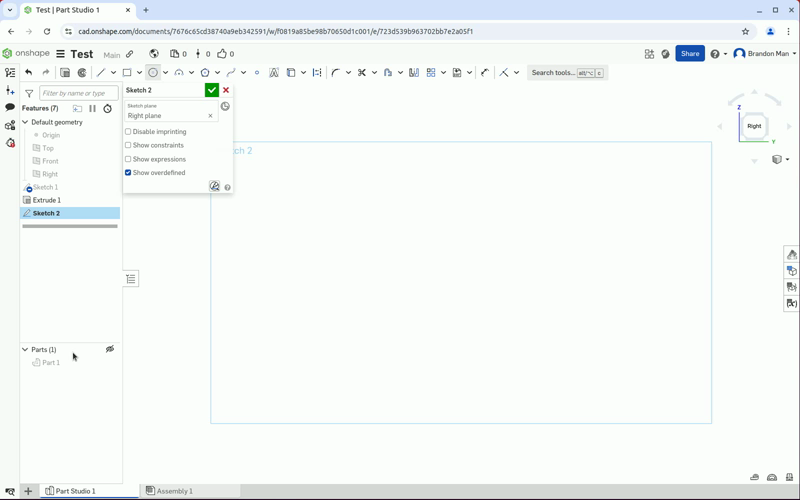
key_down(shift)
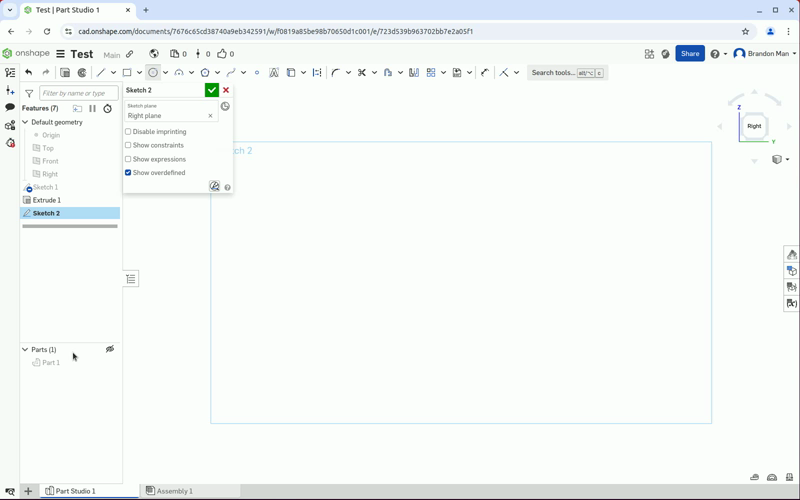
mouse_move(461, 282)
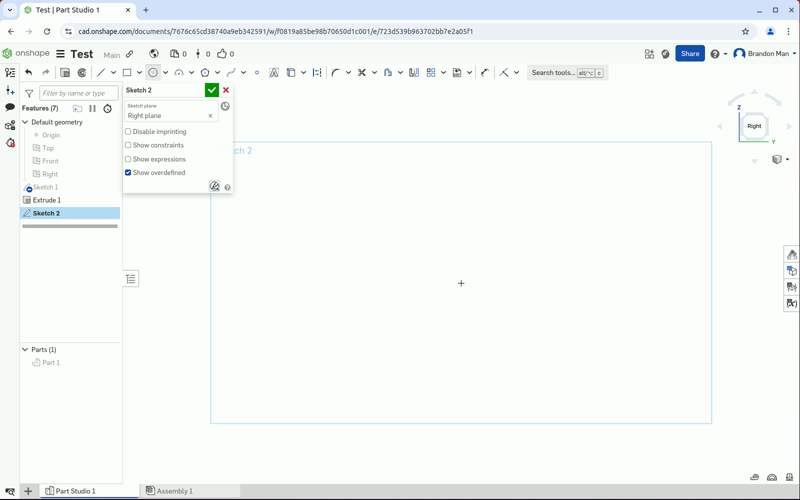
click(461, 282)
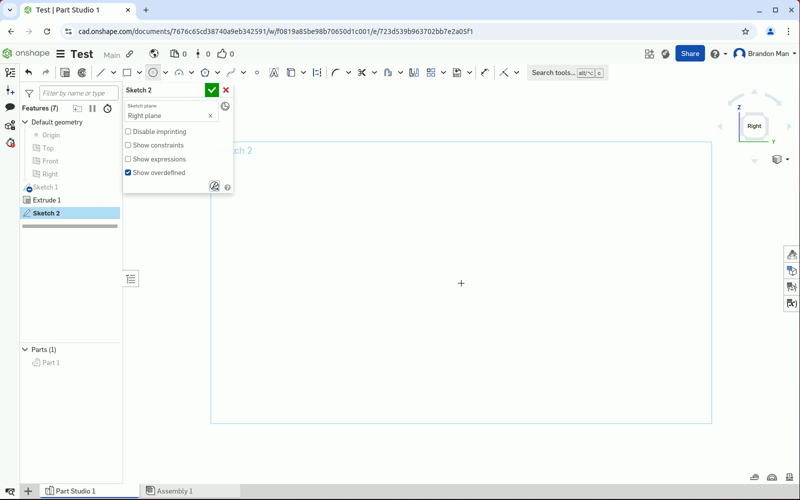
key_up(shift)
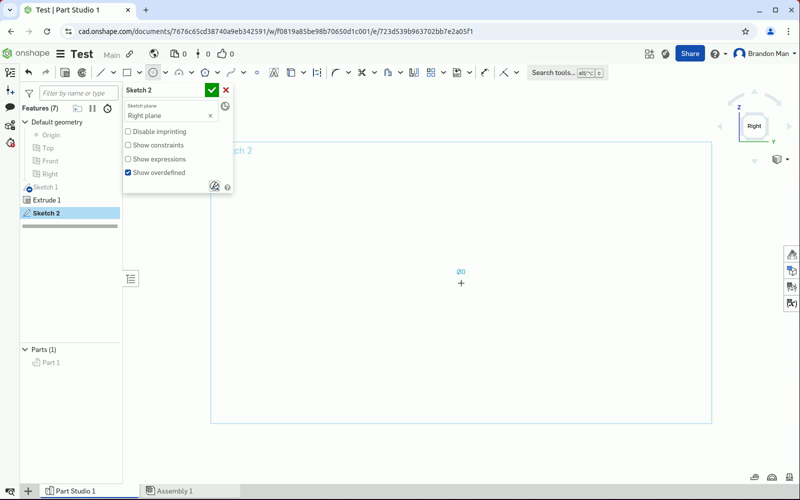
mouse_move(491, 282)
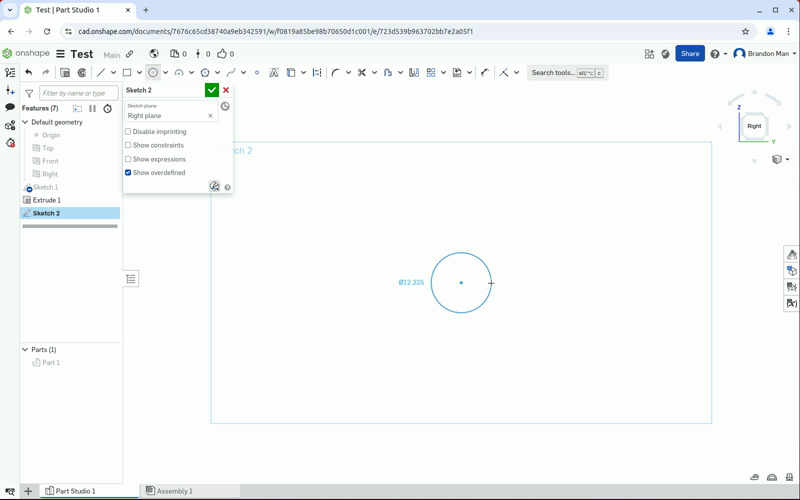
click(491, 282)
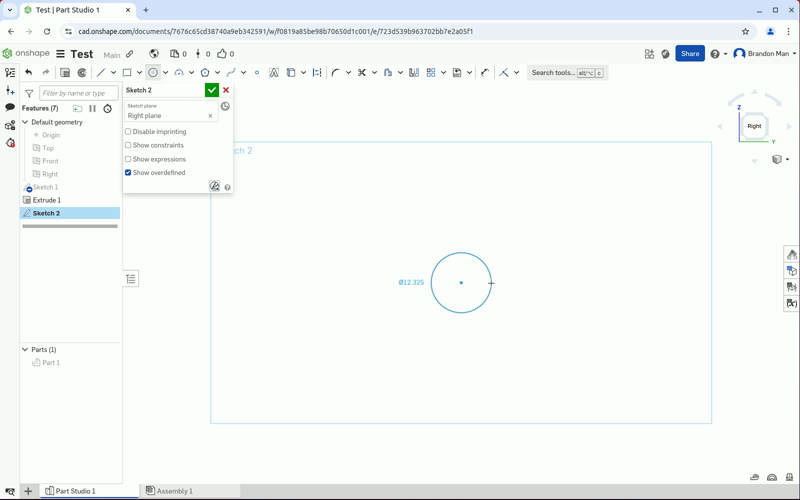
key(esc)
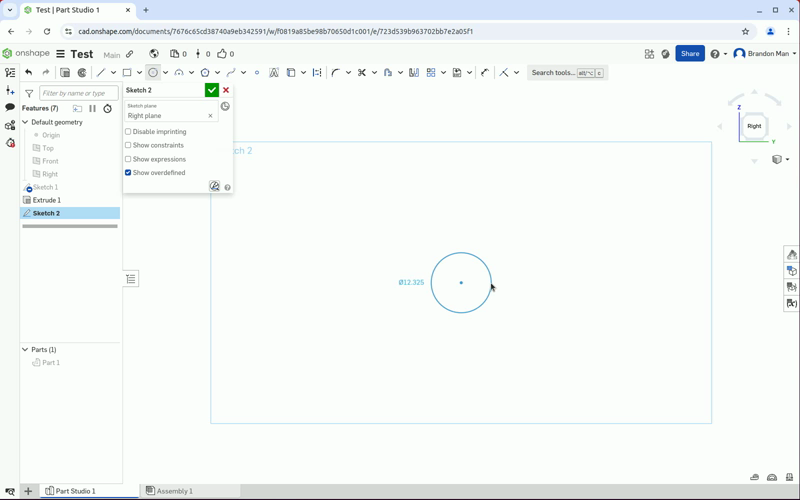
key(c)
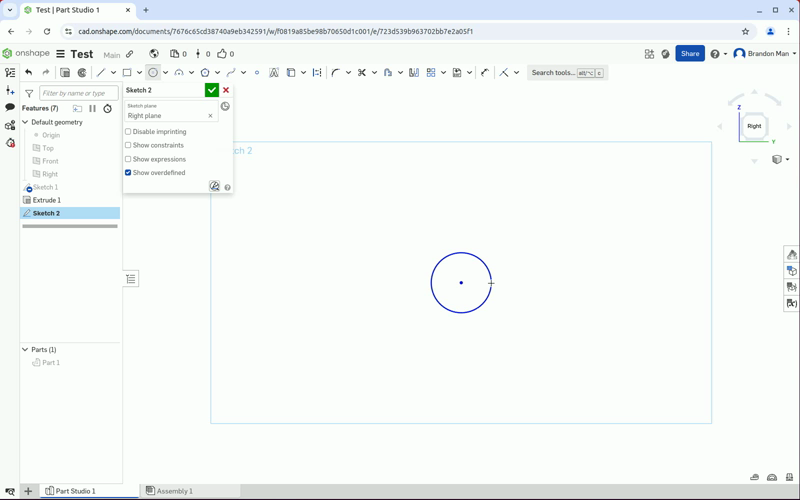
key_down(shift)
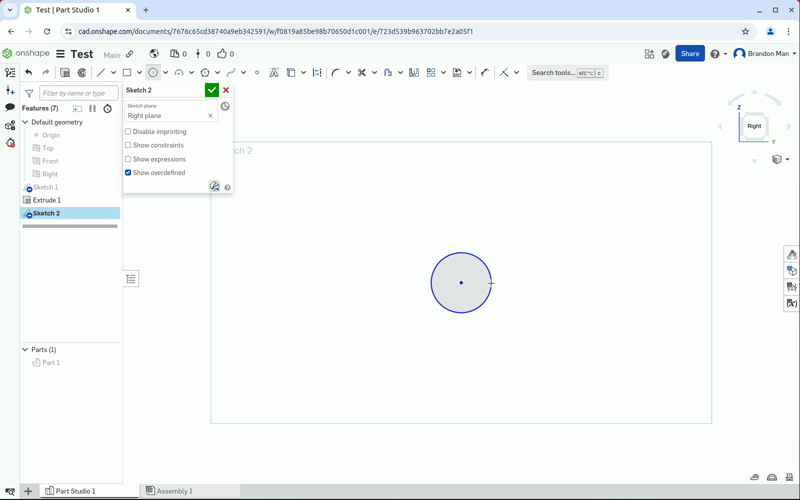
mouse_move(461, 282)
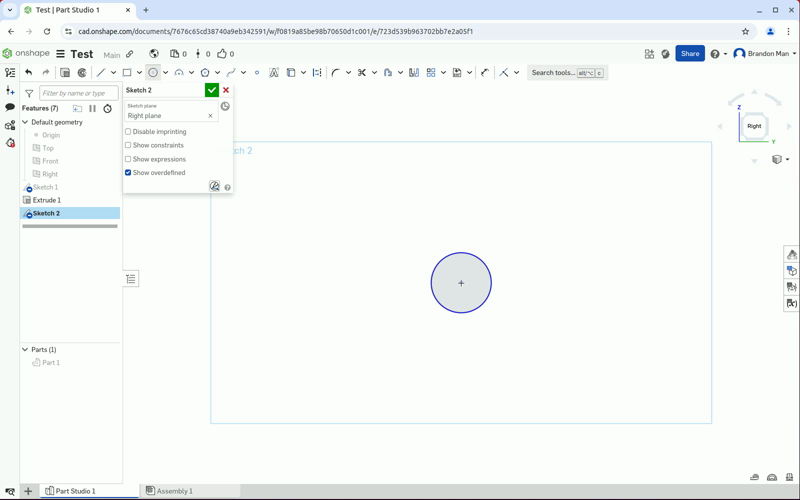
click(461, 282)
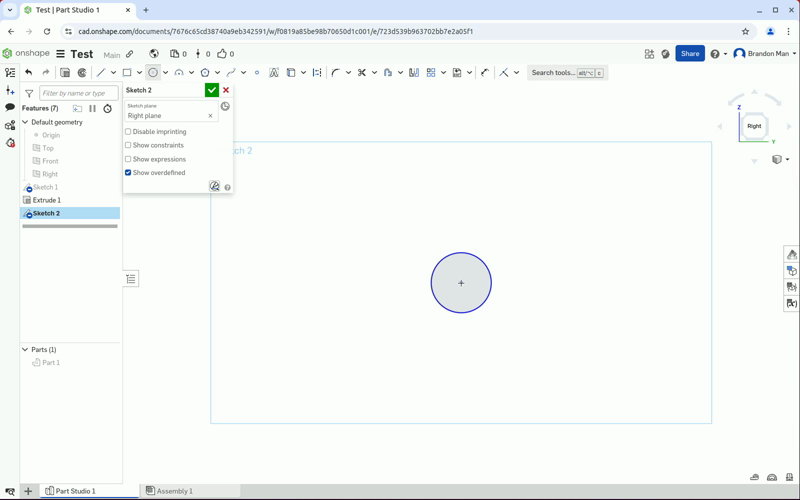
key_up(shift)
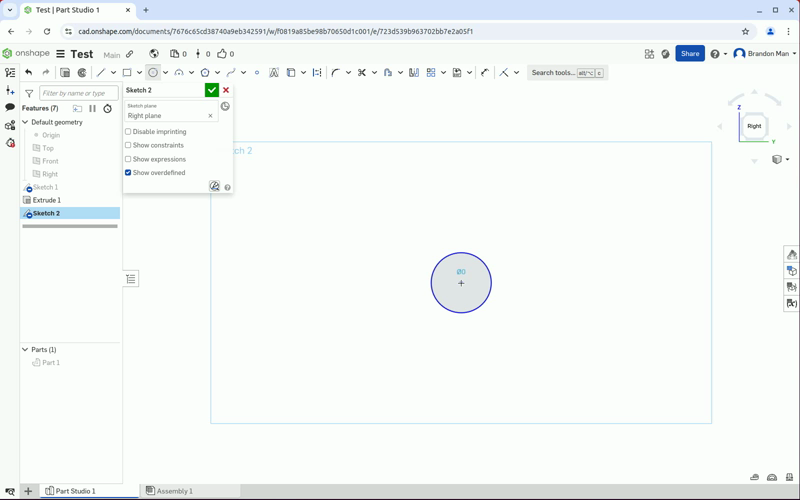
mouse_move(479, 282)
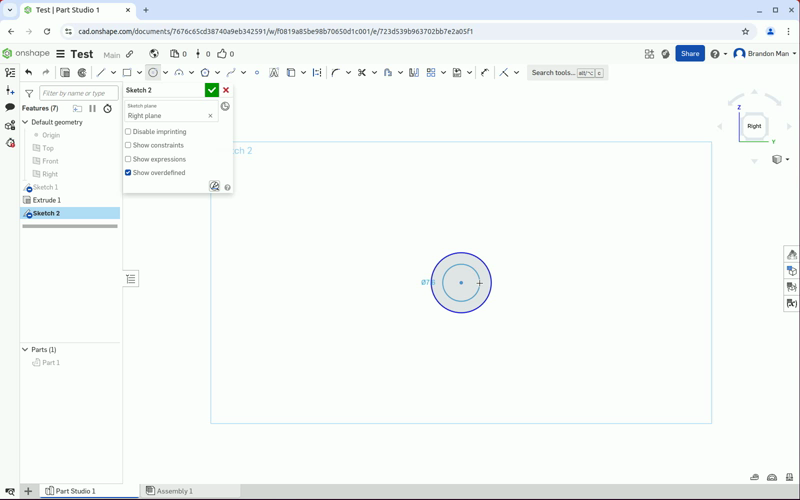
click(479, 282)
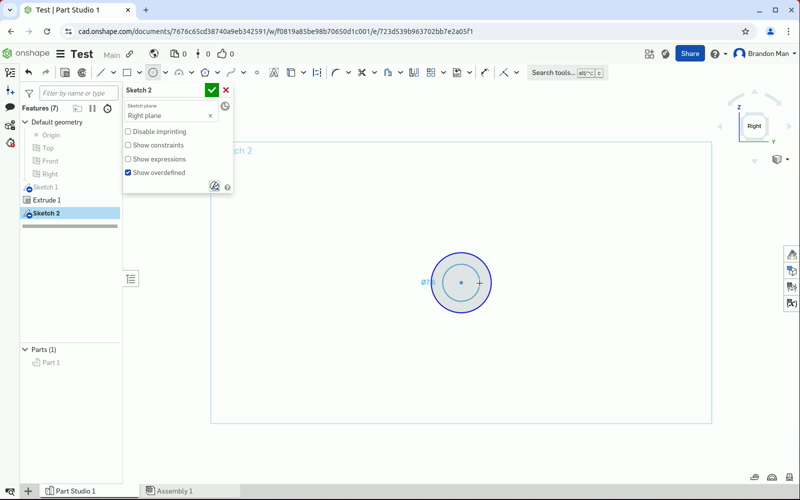
key(esc)
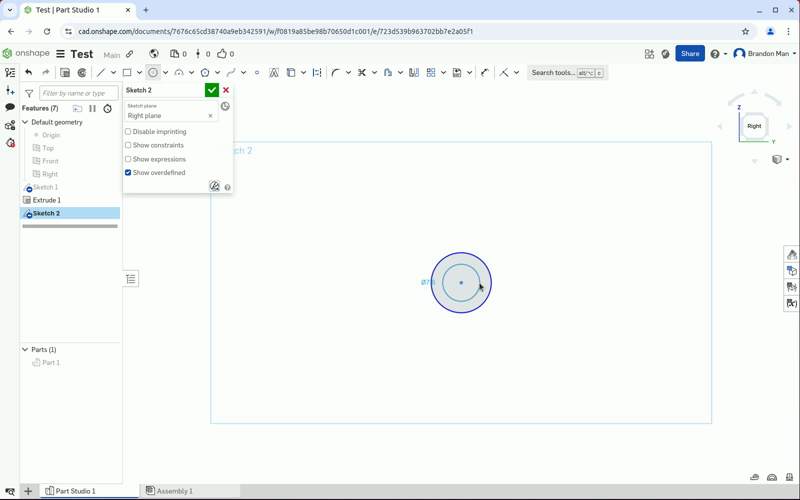
mouse_move(438, 282)
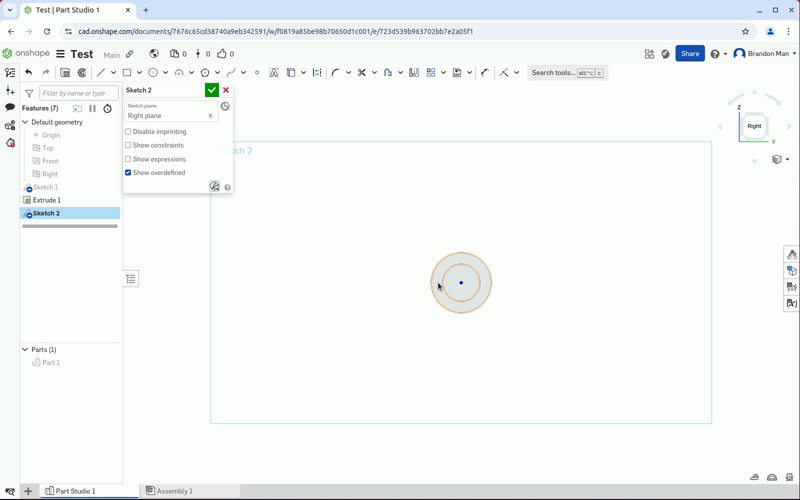
scroll(6)
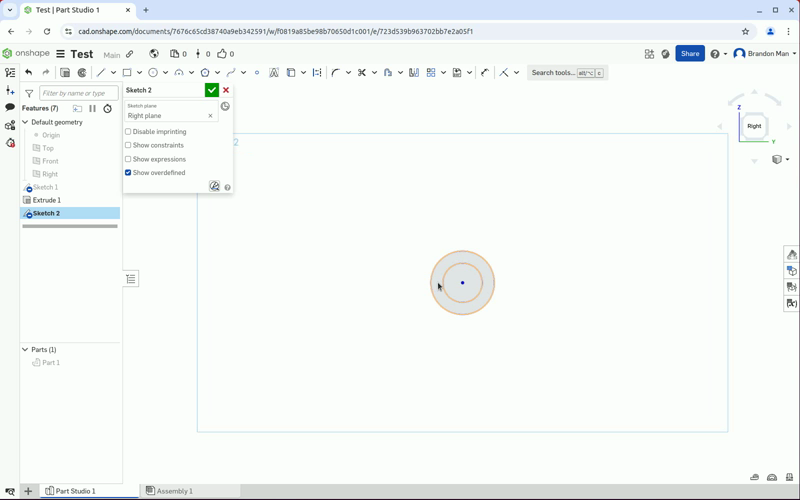
scroll(6)
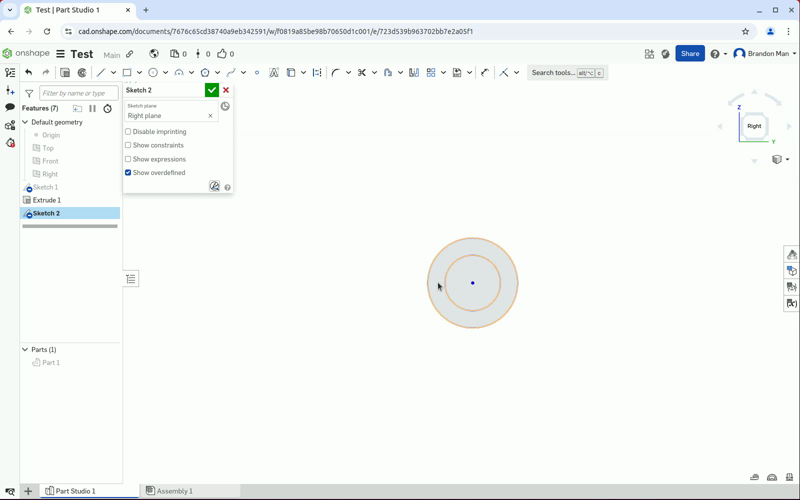
scroll(6)
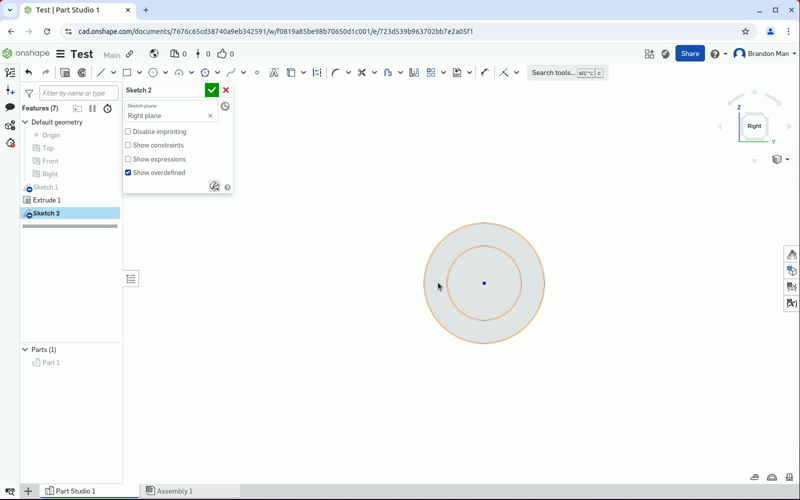
scroll(6)
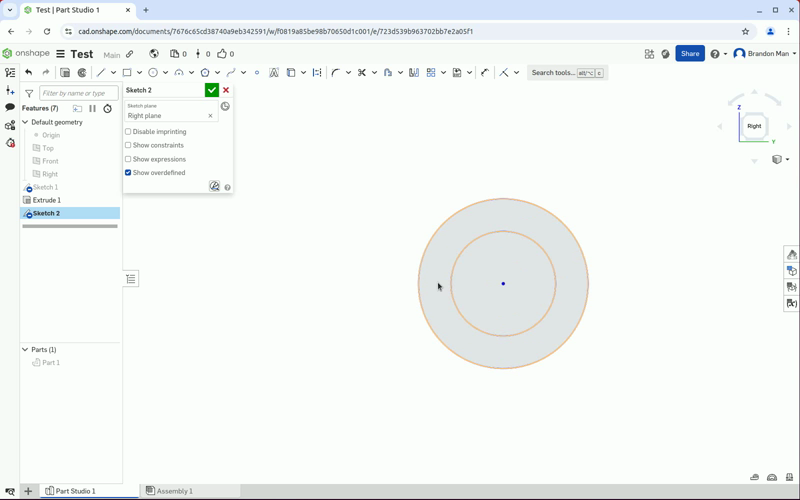
scroll(6)
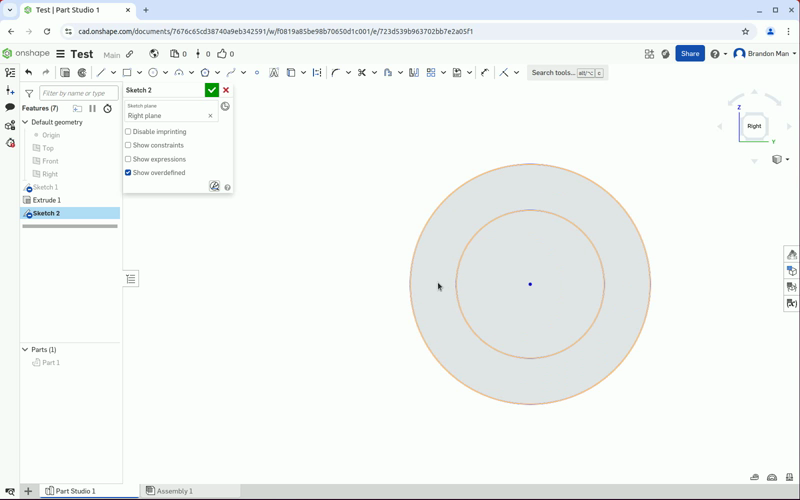
scroll(6)
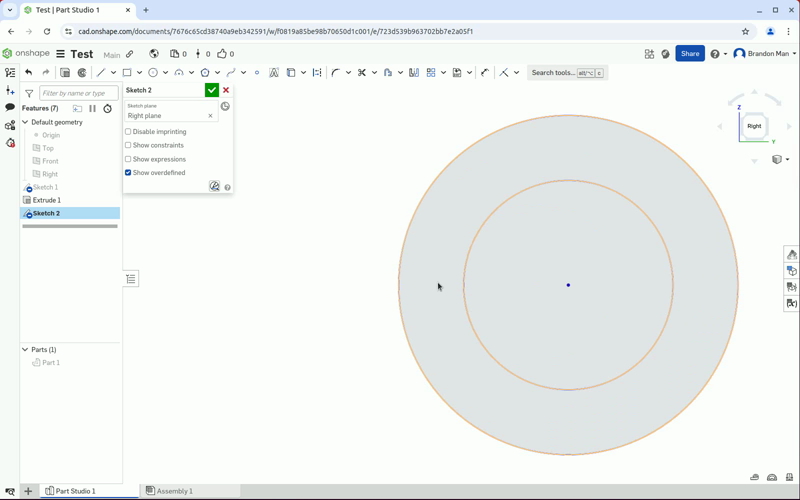
scroll(6)
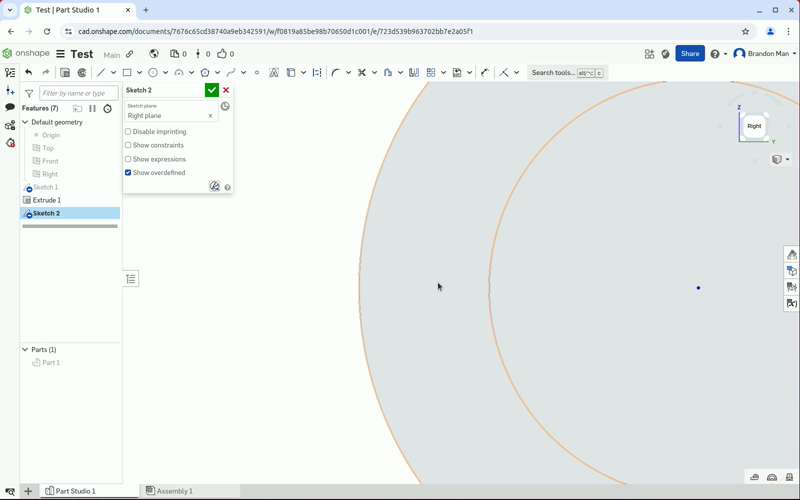
click(438, 282)
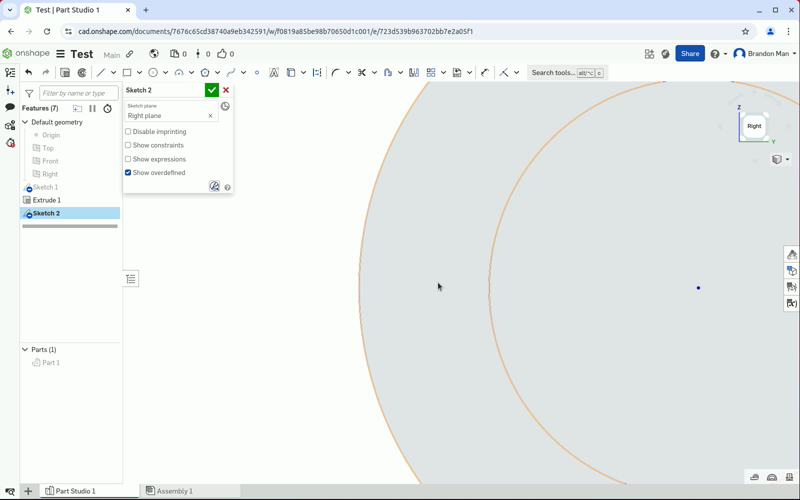
scroll(-6)
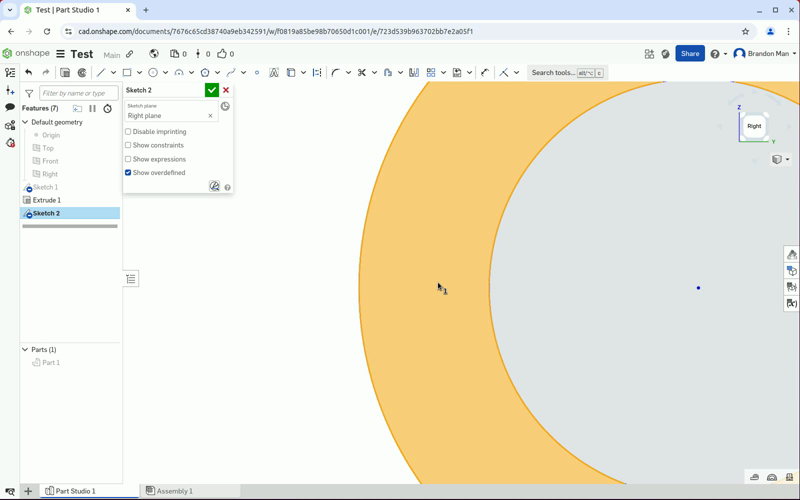
scroll(-6)
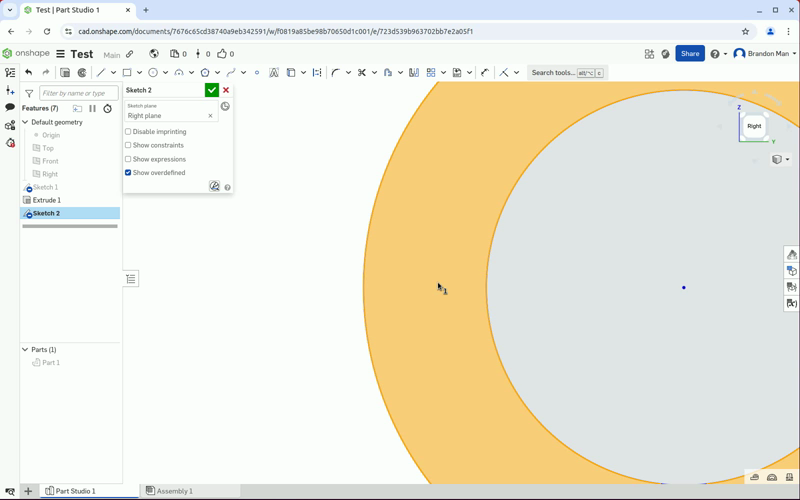
scroll(-6)
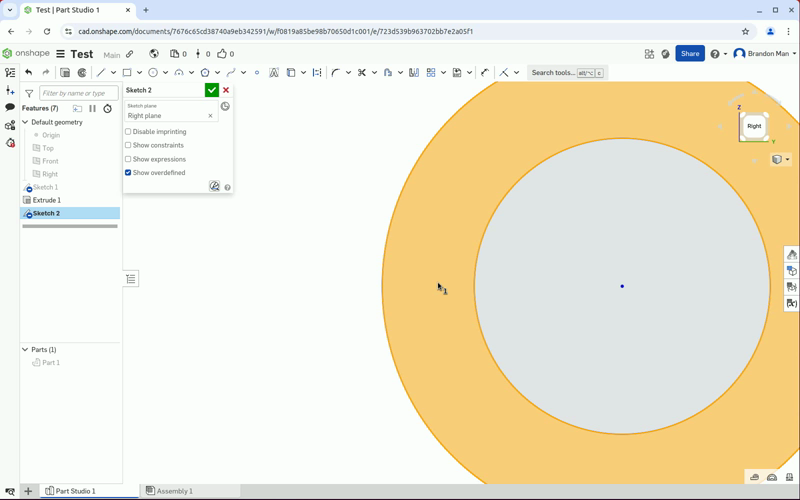
scroll(-6)
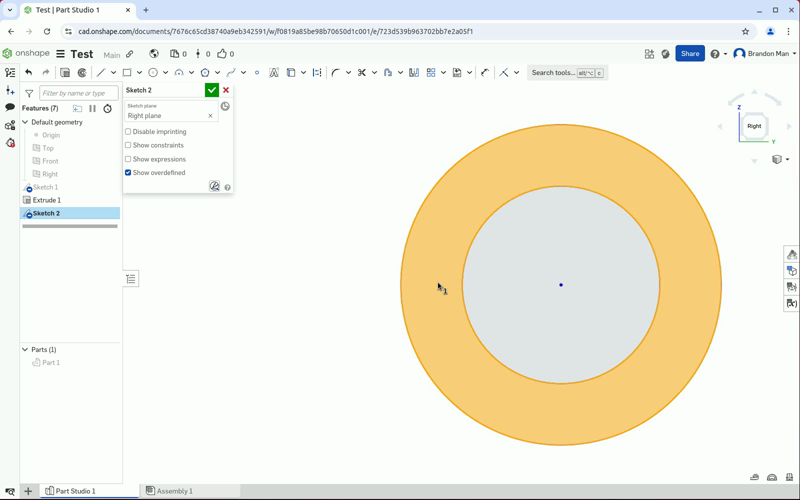
scroll(-6)
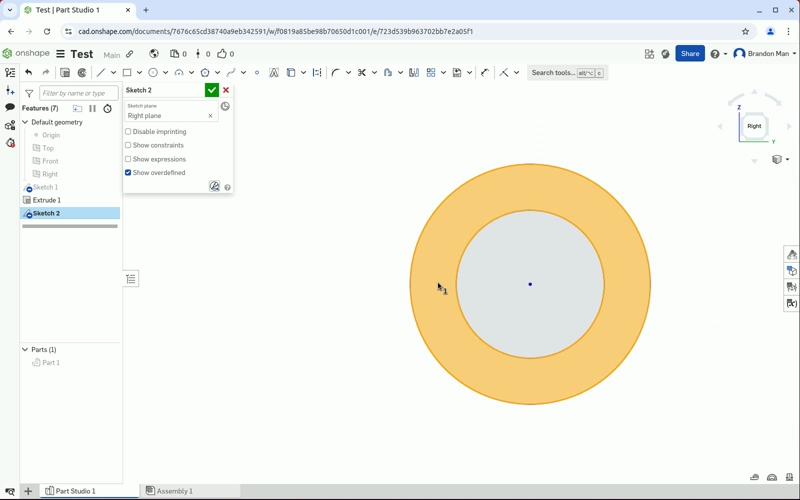
scroll(-6)
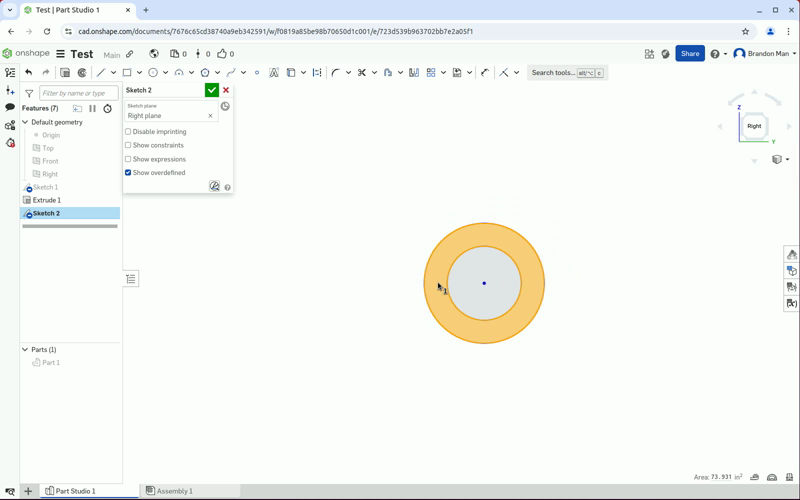
scroll(-6)
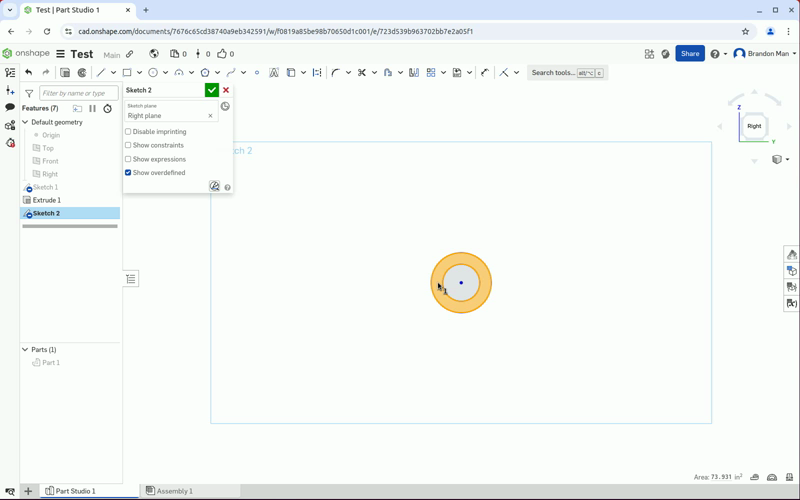
mouse_move(73, 352)
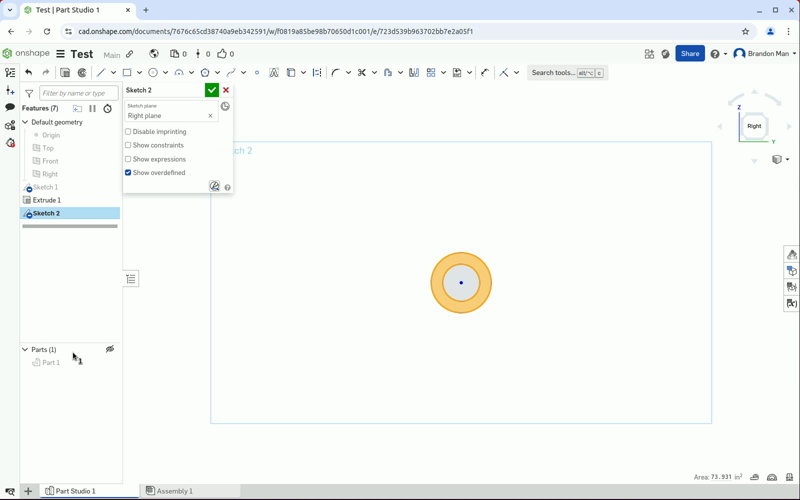
key(shift+y)
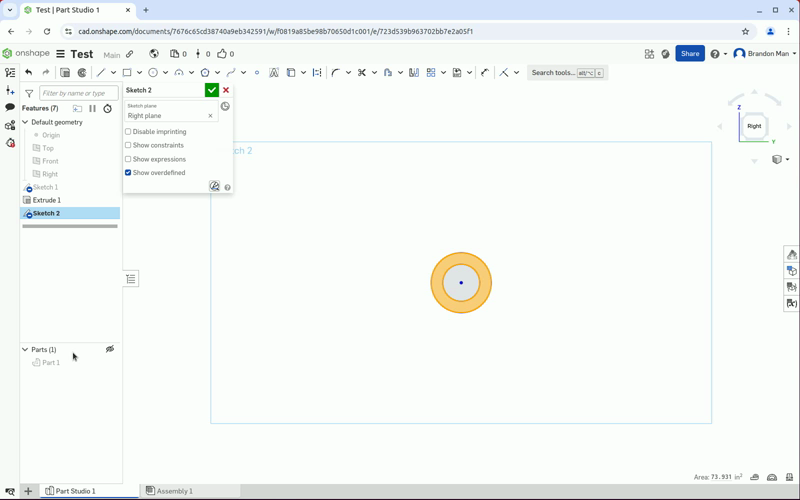
key(shift+e)
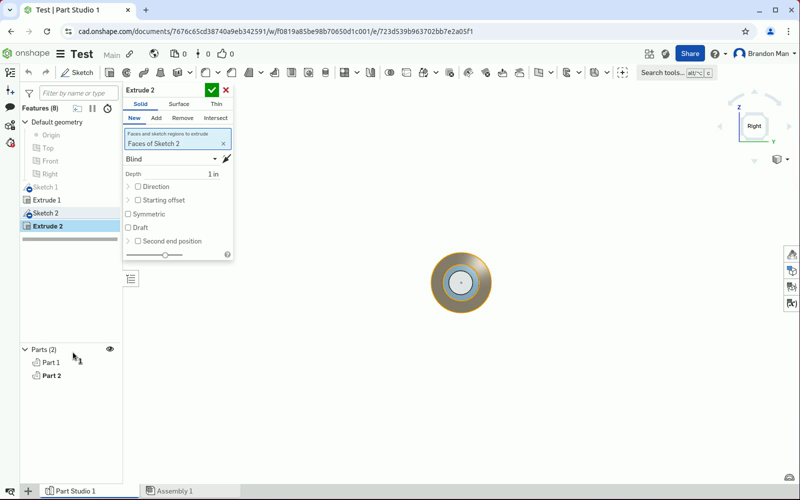
mouse_move(143, 106)
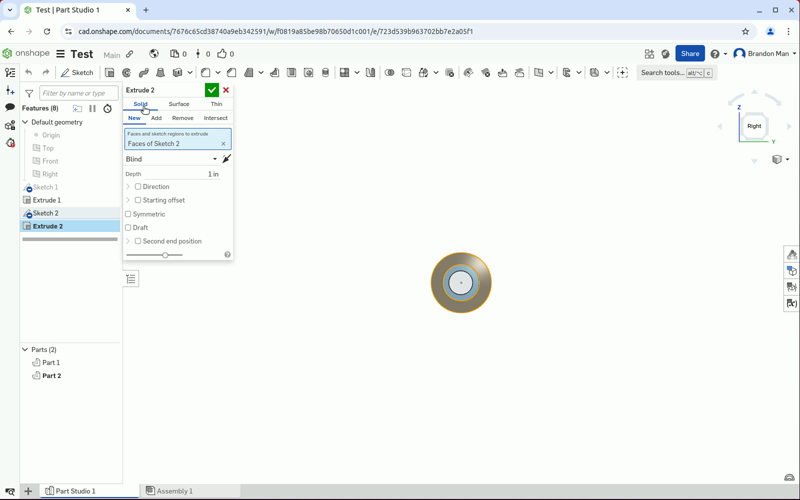
click(143, 106)
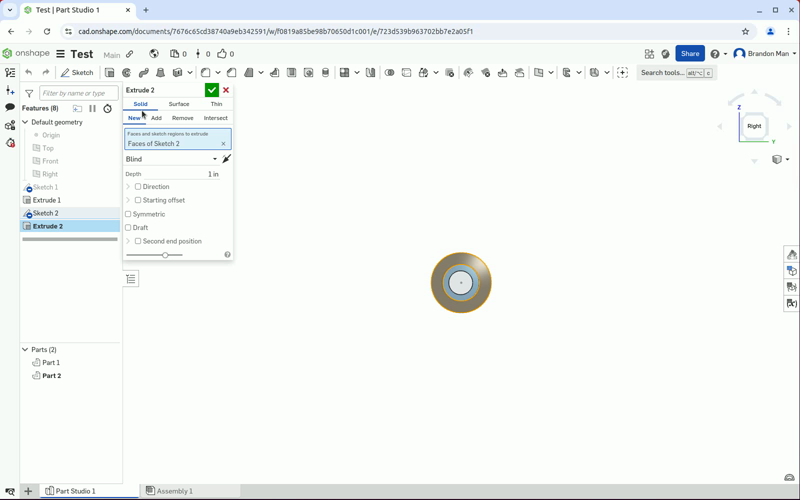
mouse_move(137, 120)
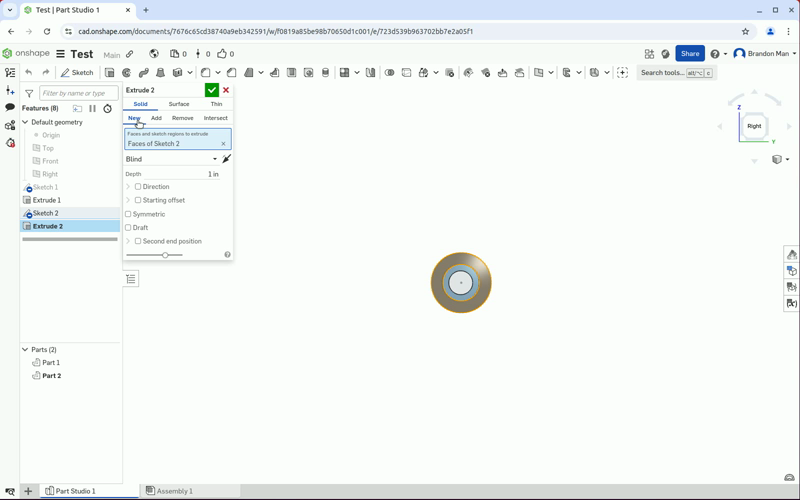
click(137, 120)
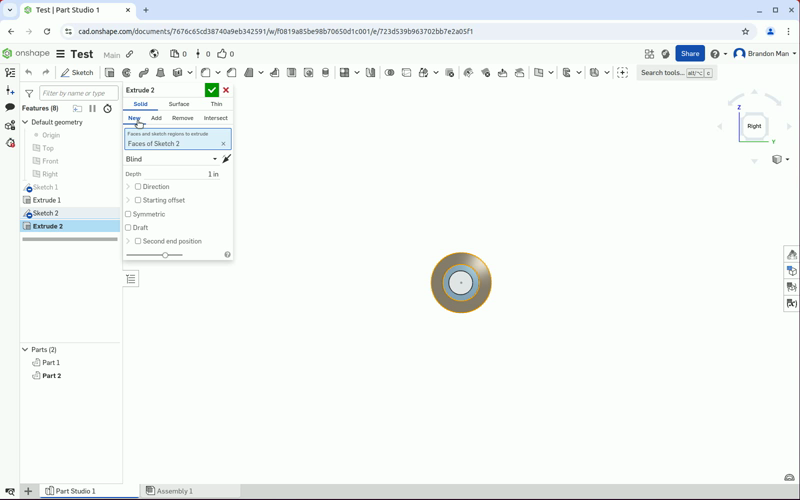
key(tab, 4)
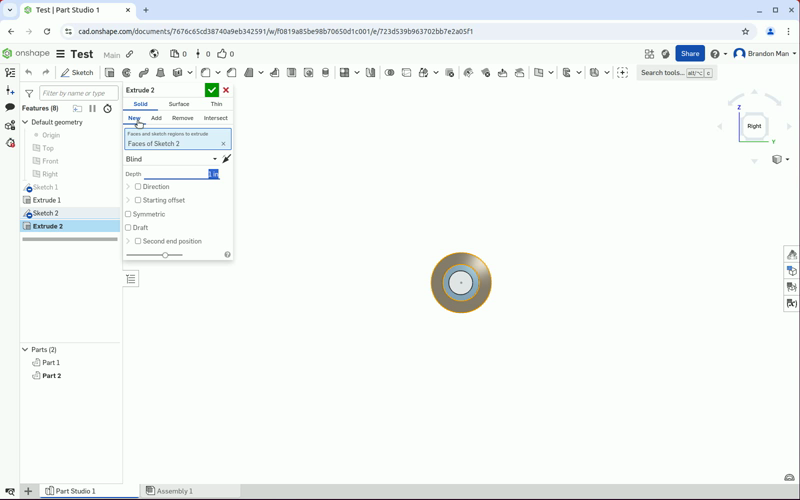
text(-12.758)
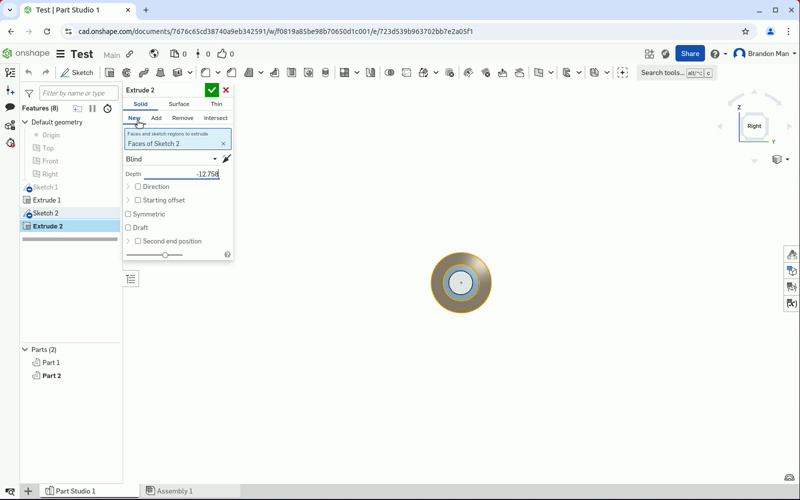
key(tab, 3)
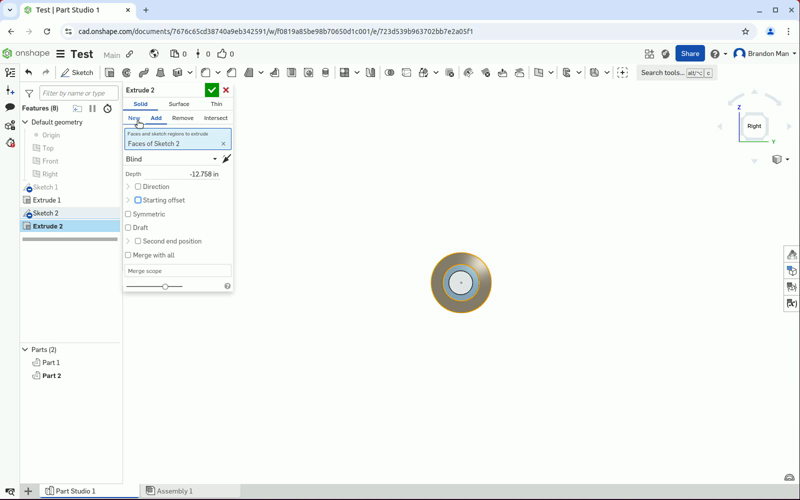
key(tab, 2)
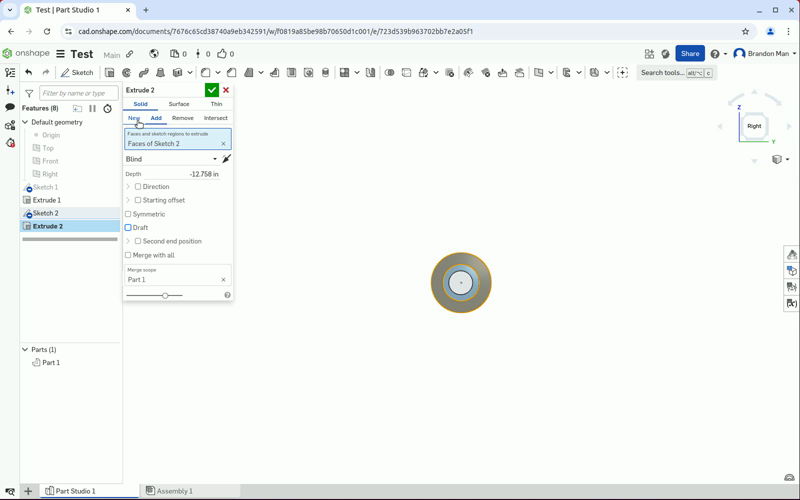
key(space)
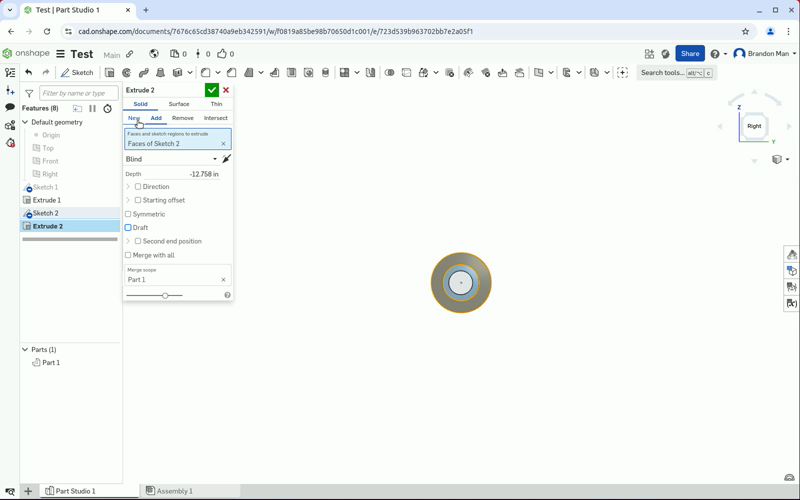
key(tab, 3)
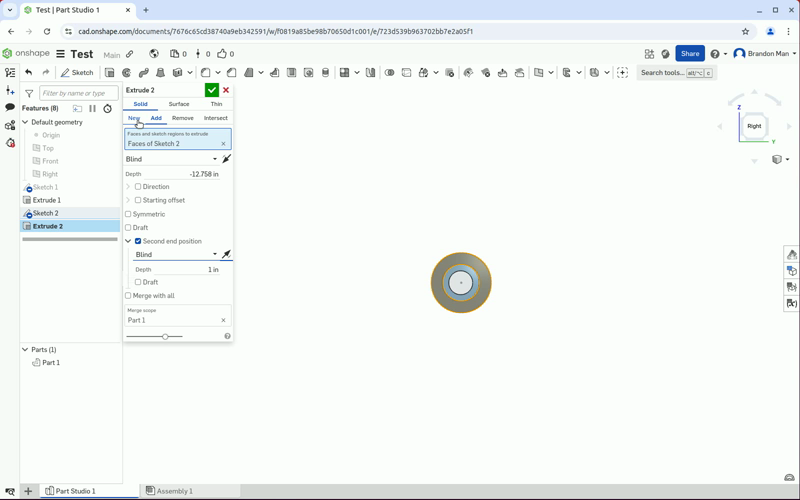
text(11.554)
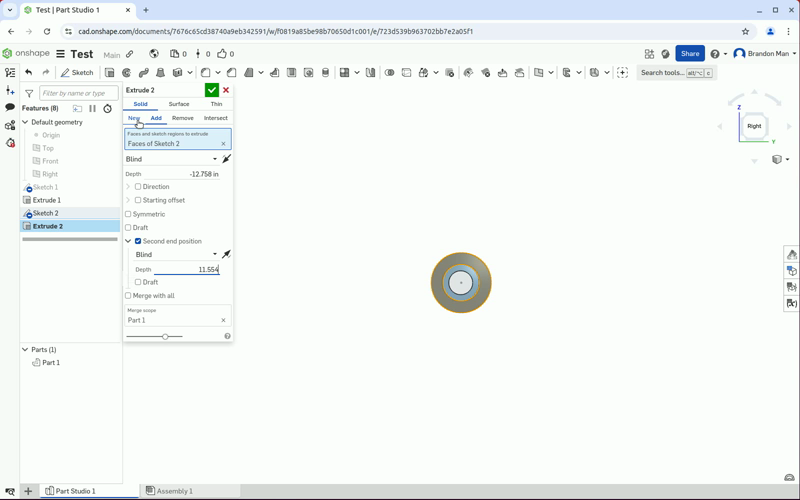
key(enter)
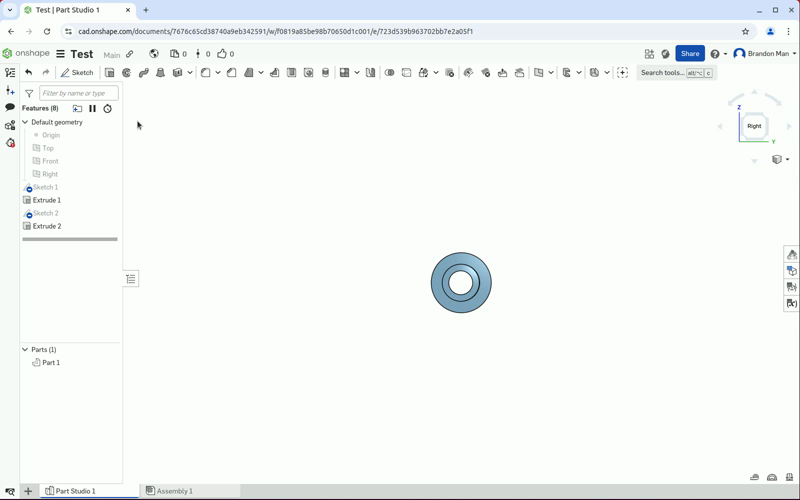
key(shift+h)
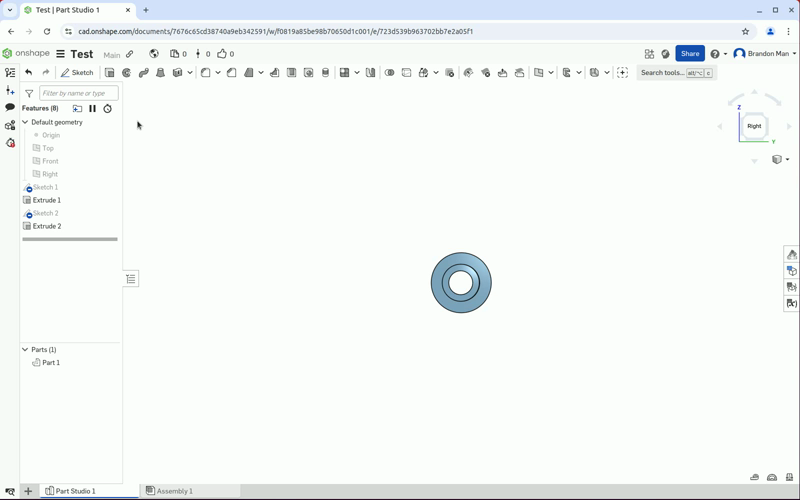
key(shift+h)
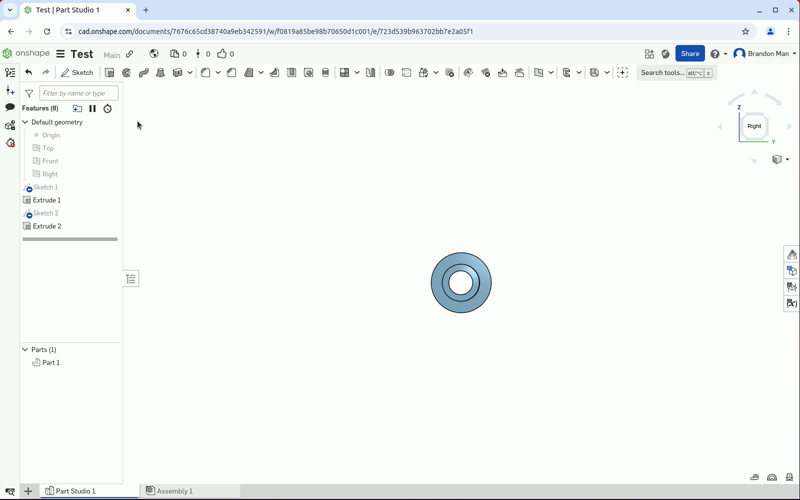
key(shift+7)
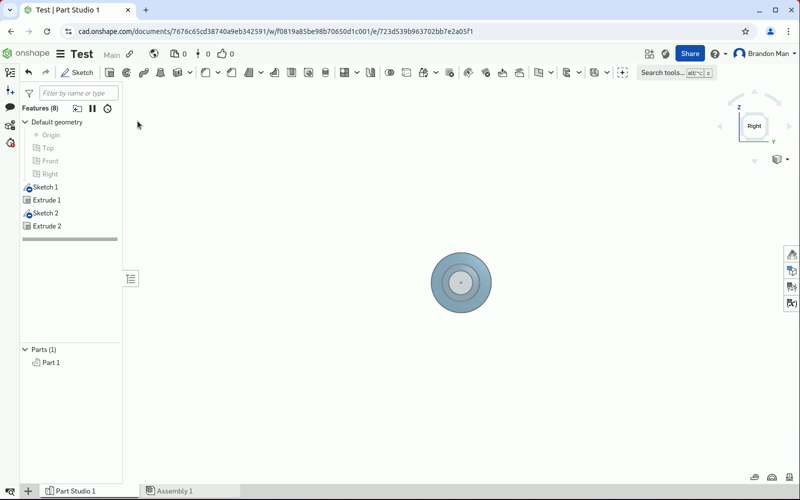
key(right, 2)
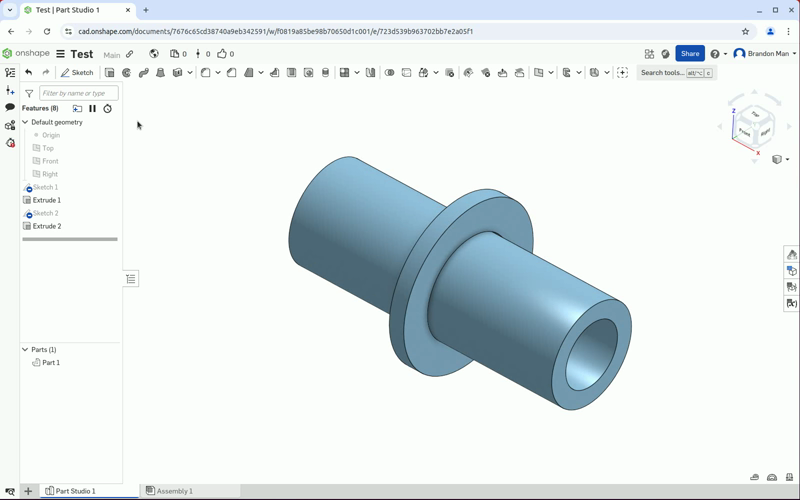
key(down, 2)
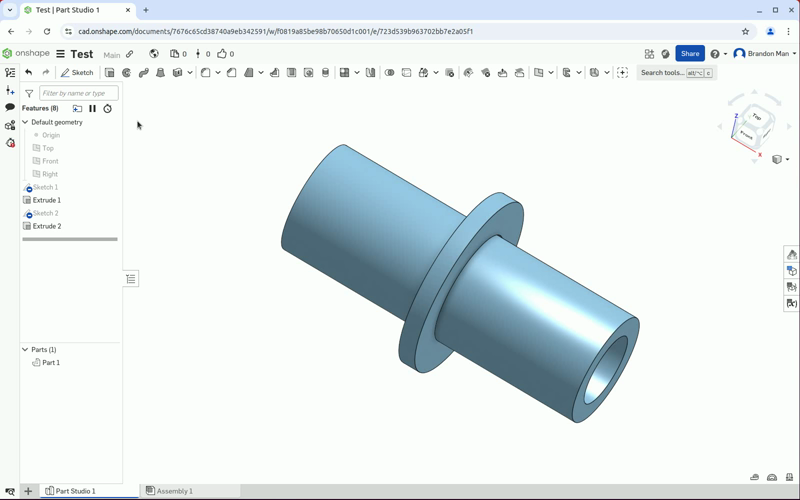
key(up, 2)
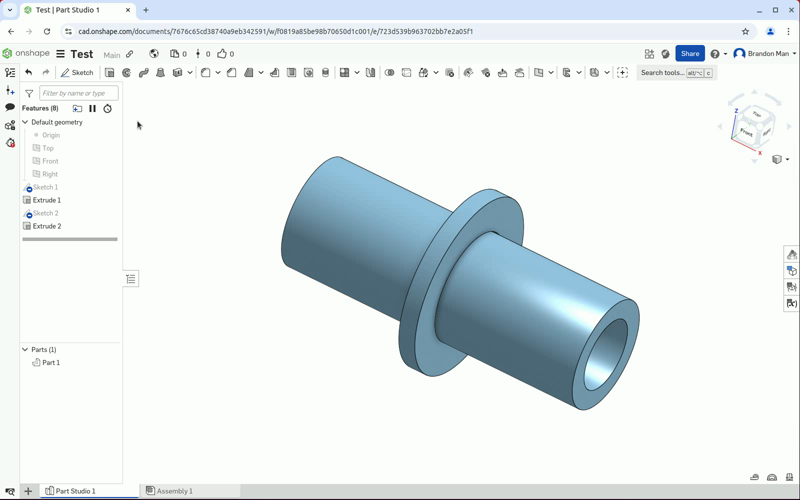
key(left, 2)
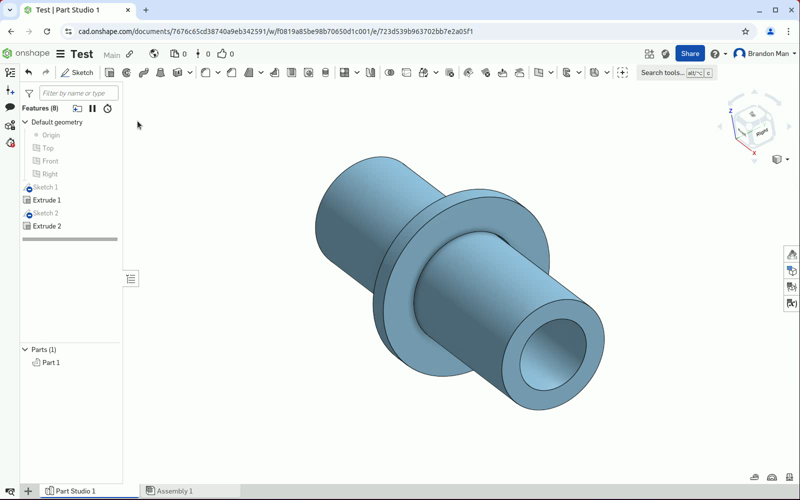
mouse_move(73, 189)
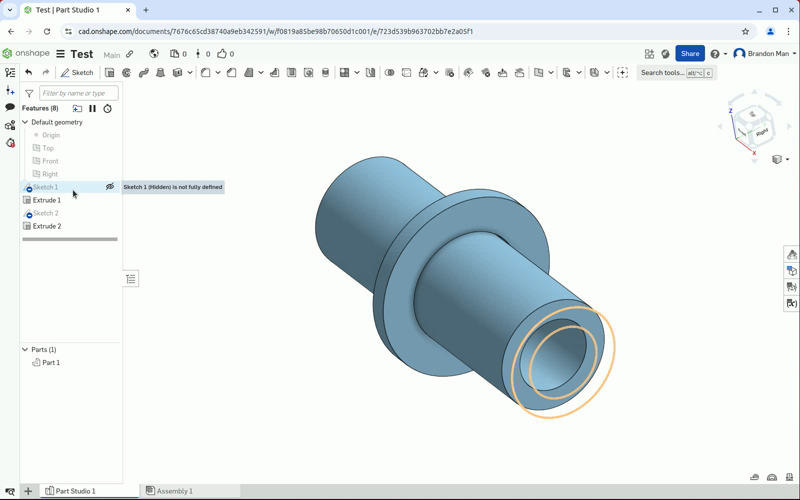
click(73, 189)